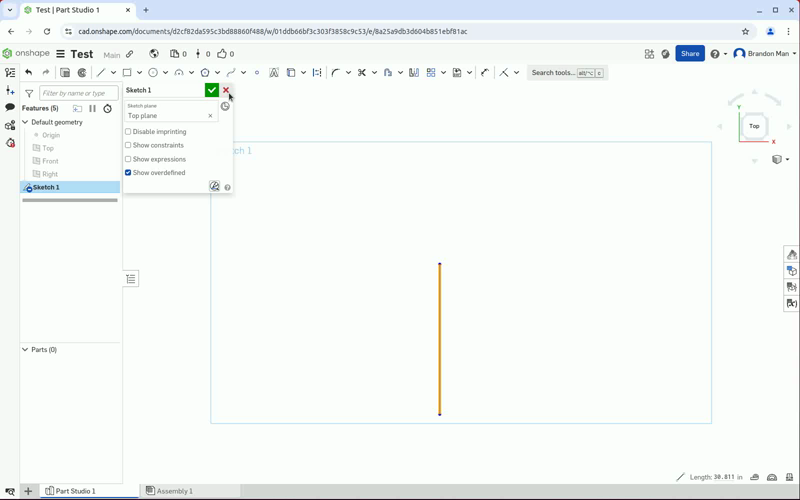
key(shift+h)
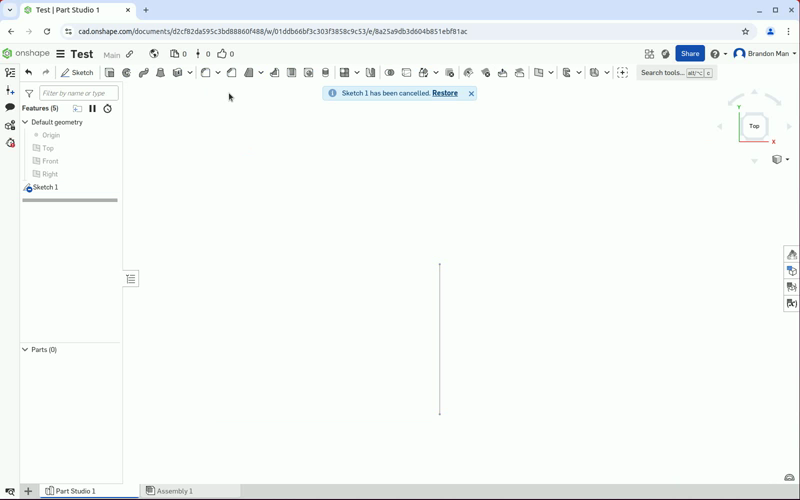
key(shift+s)
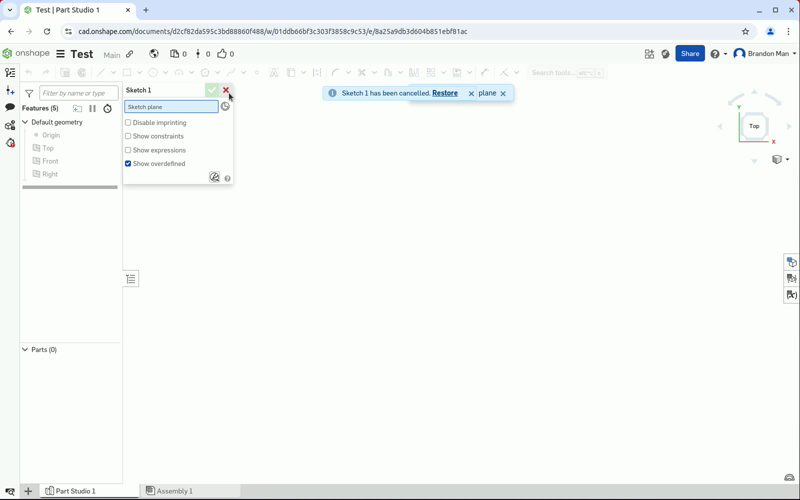
mouse_move(73, 150)
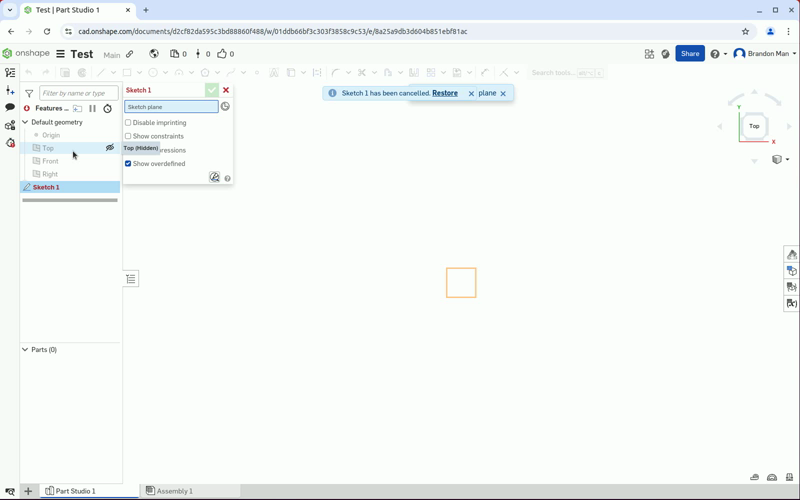
click(73, 150)
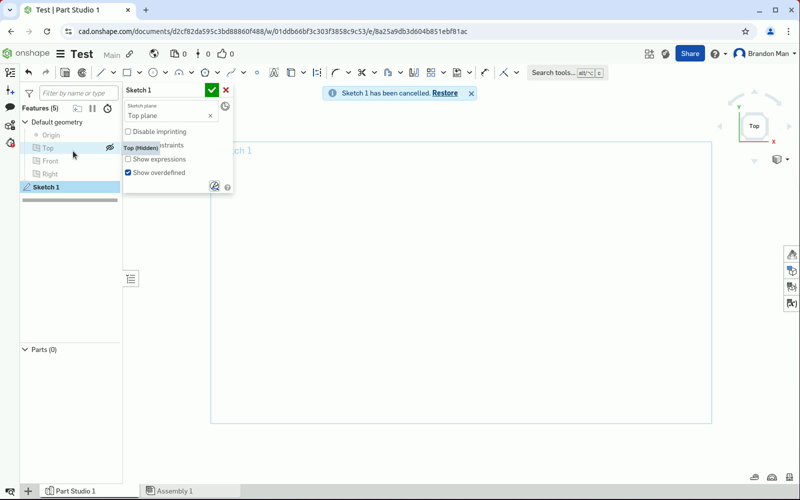
mouse_move(73, 352)
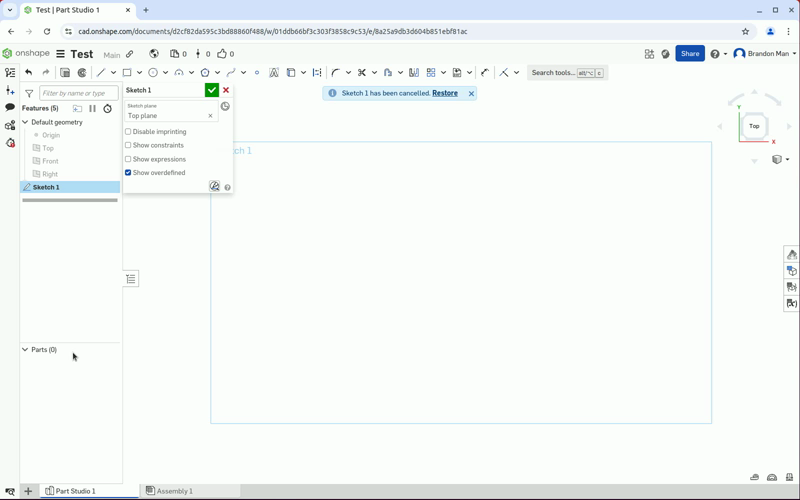
key(y)
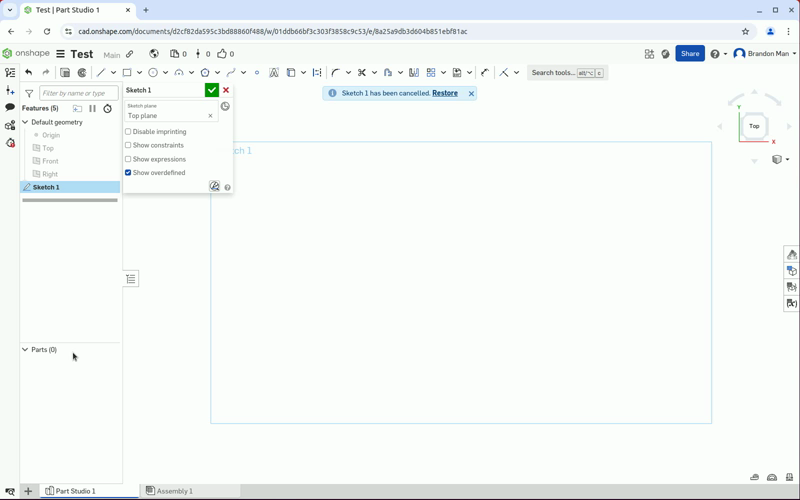
key(l)
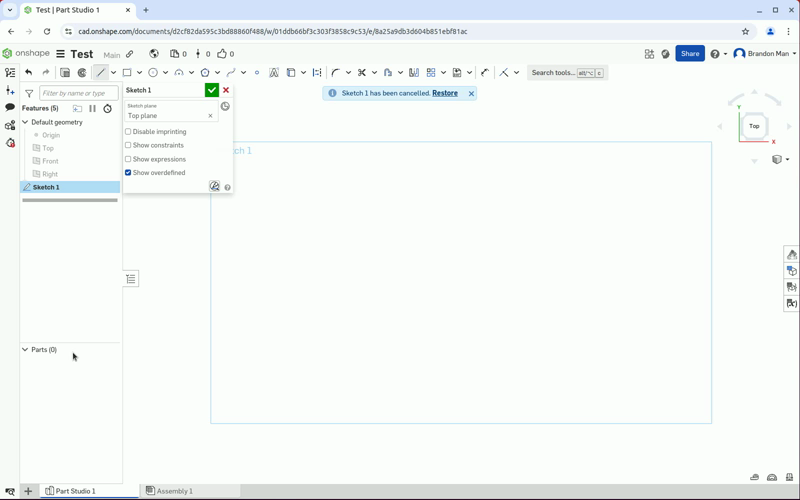
key_down(shift)
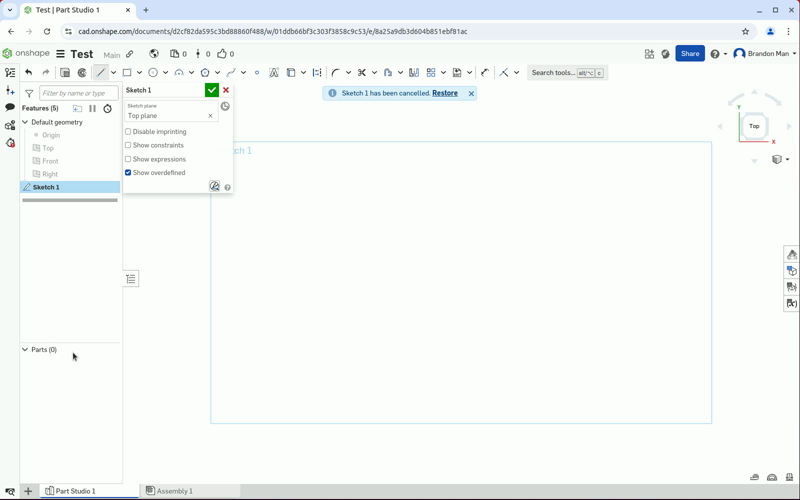
mouse_move(385, 325)
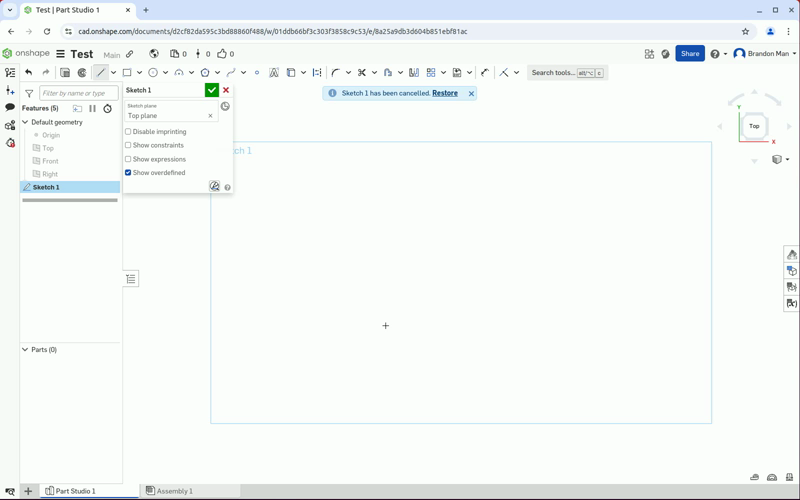
click(385, 325)
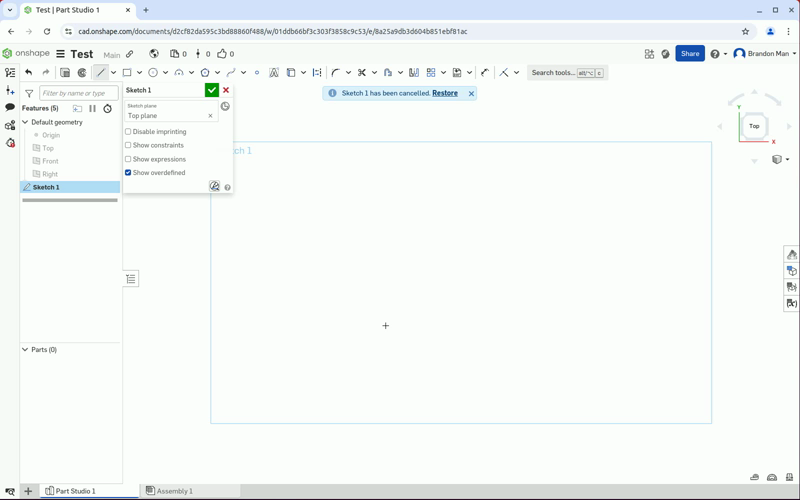
key_up(shift)
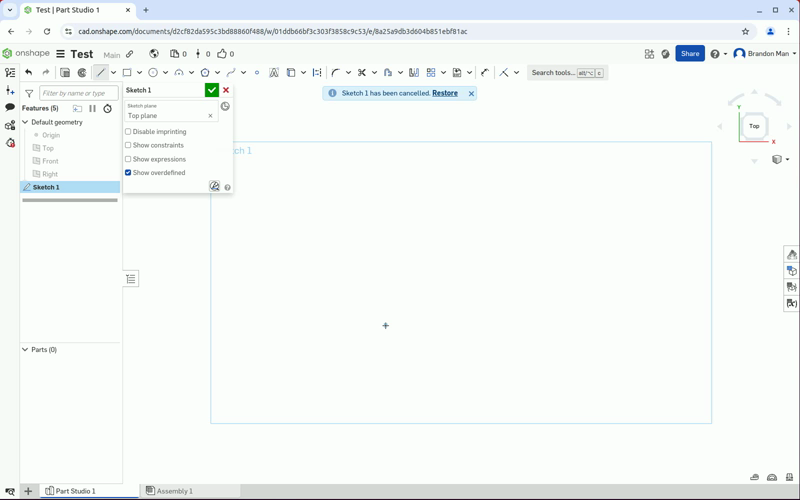
key_down(shift)
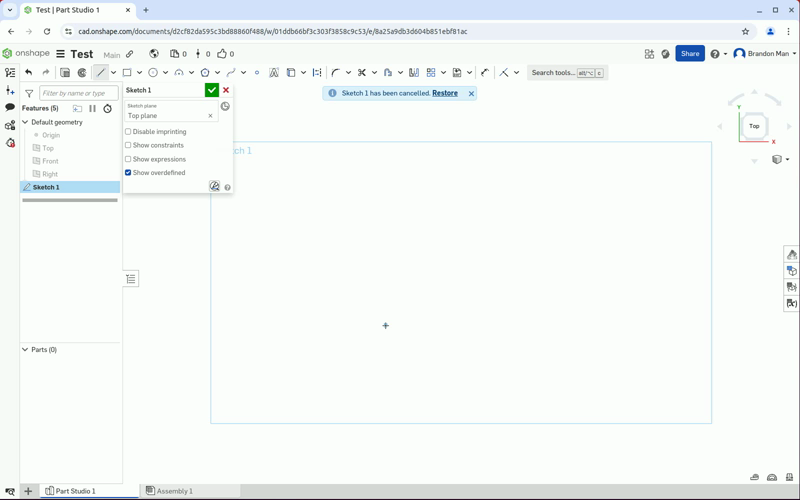
mouse_move(525, 325)
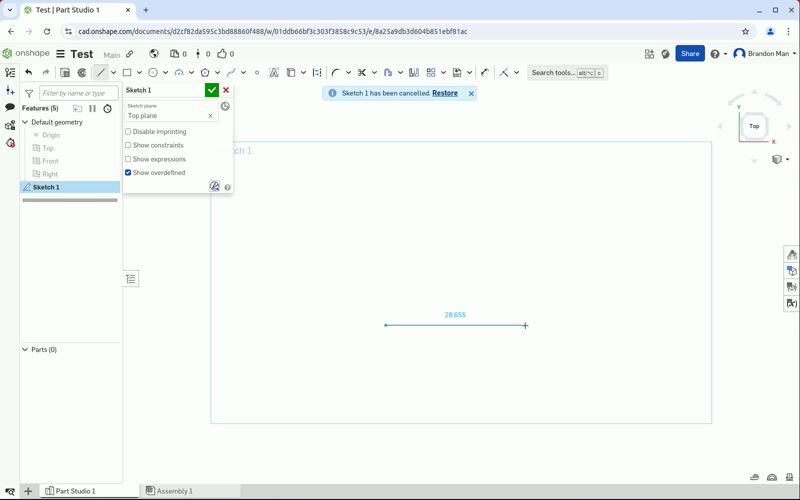
click(525, 325)
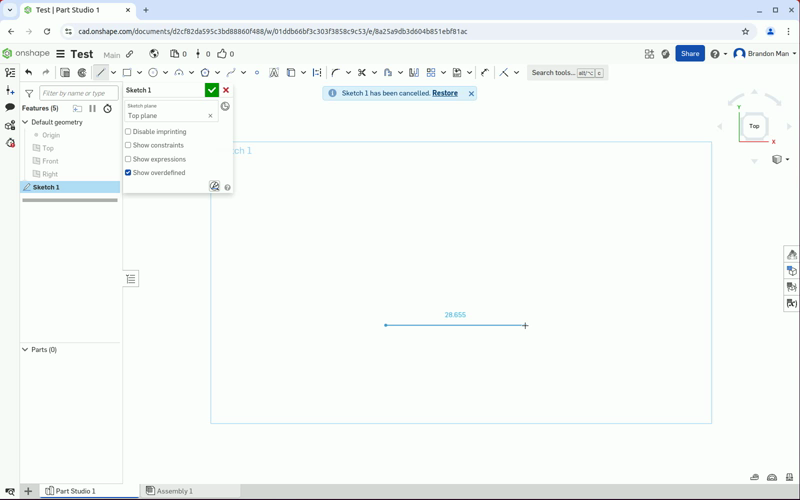
key_up(shift)
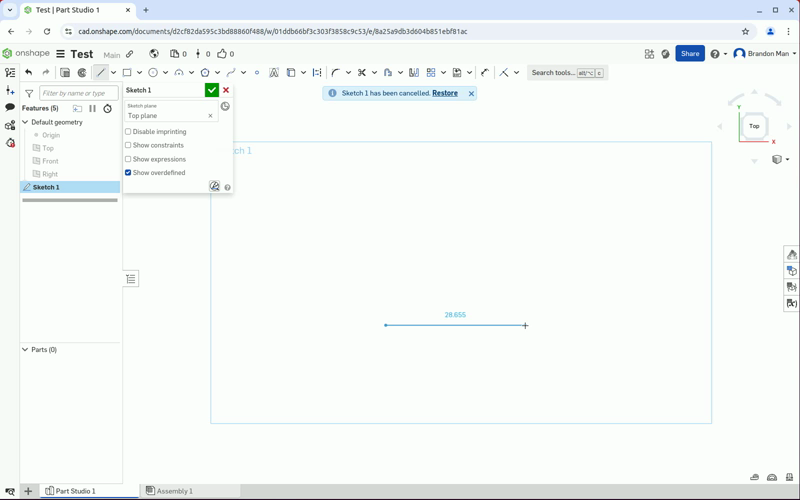
key(esc)
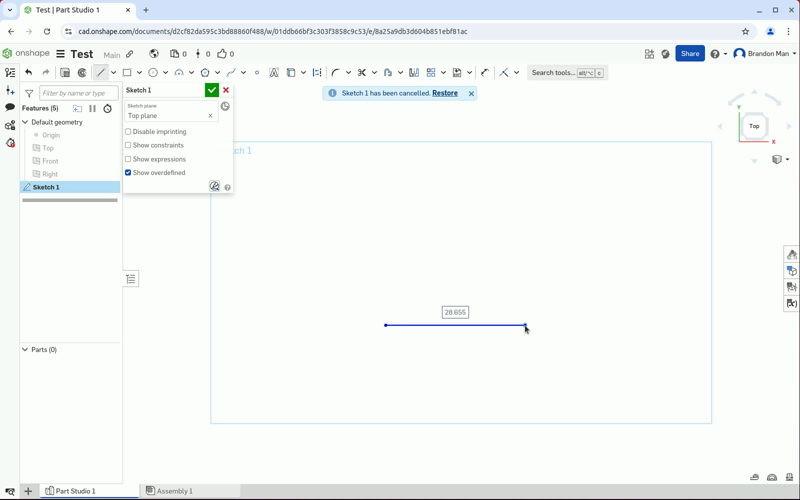
key(a)
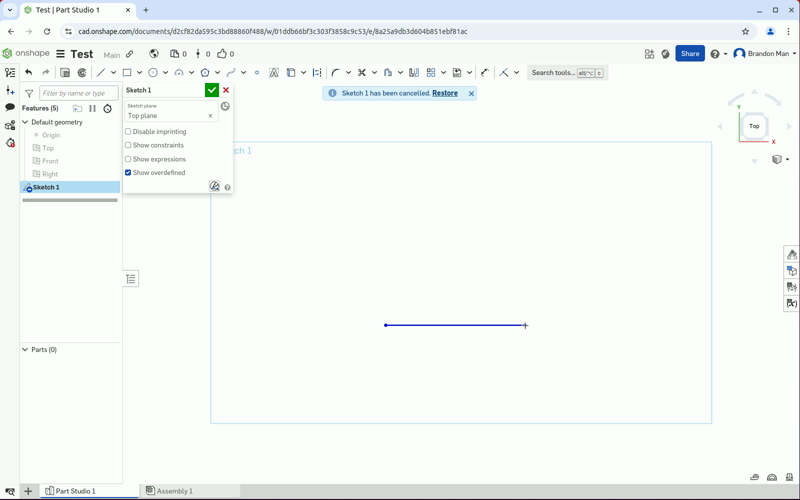
mouse_move(525, 325)
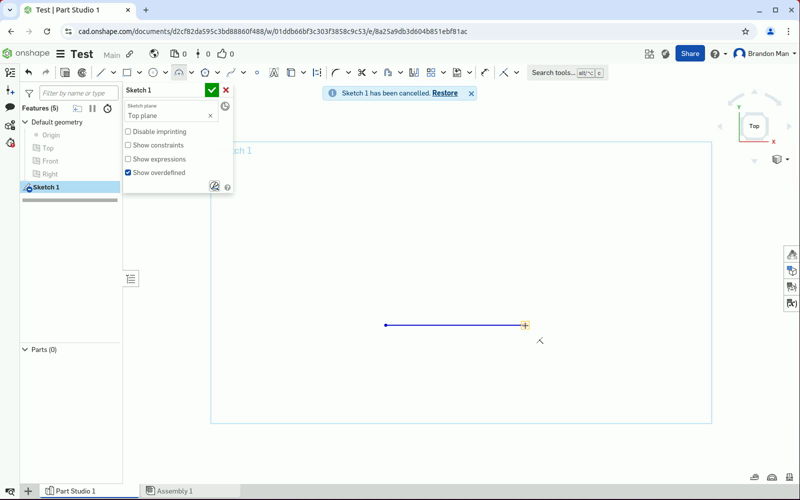
click(525, 325)
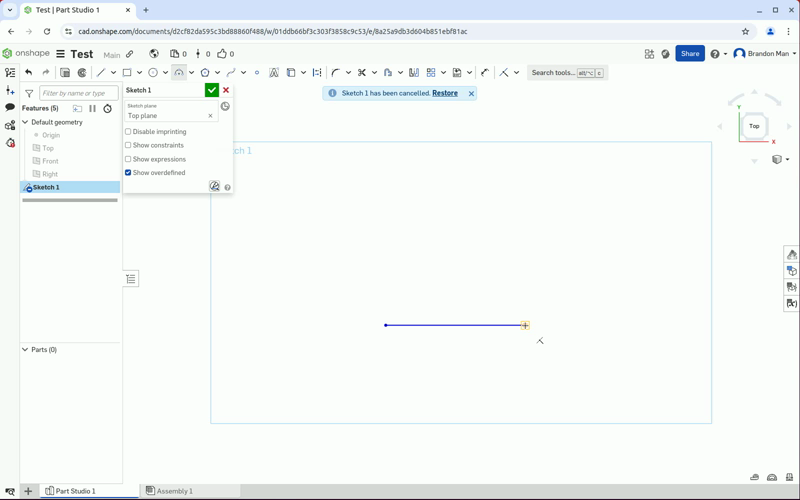
key_down(shift)
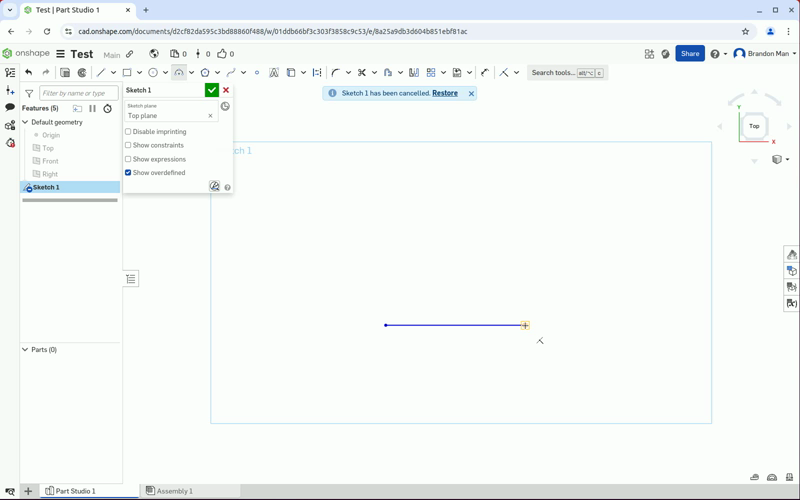
mouse_move(534, 315)
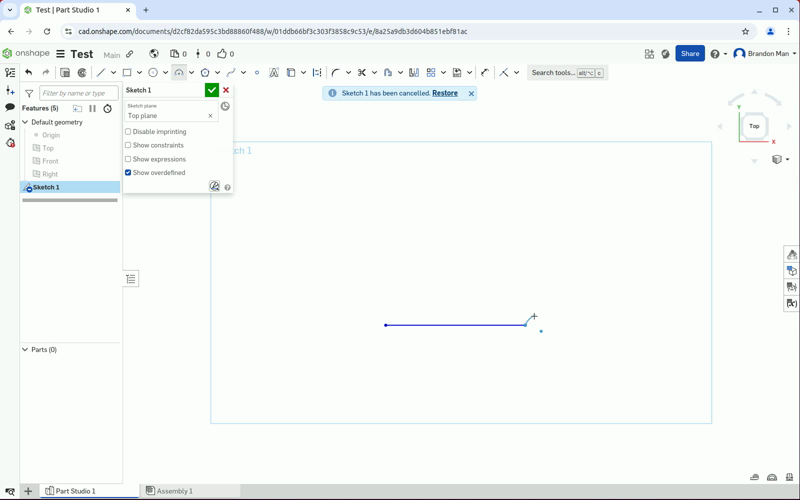
click(534, 315)
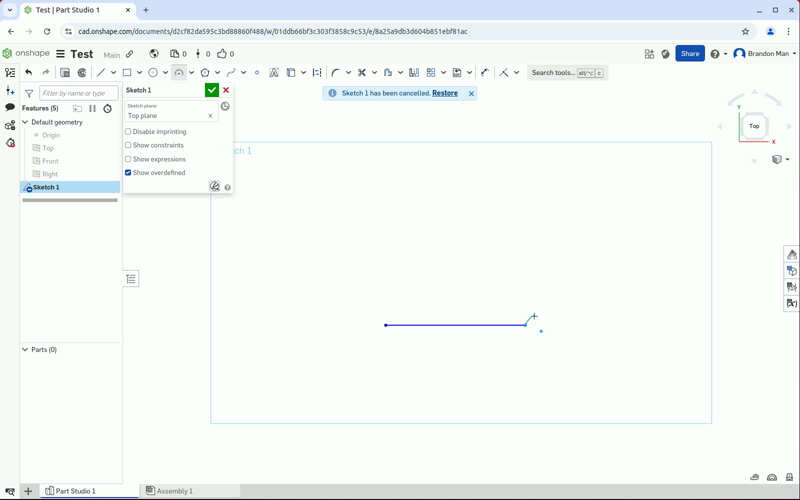
mouse_move(531, 322)
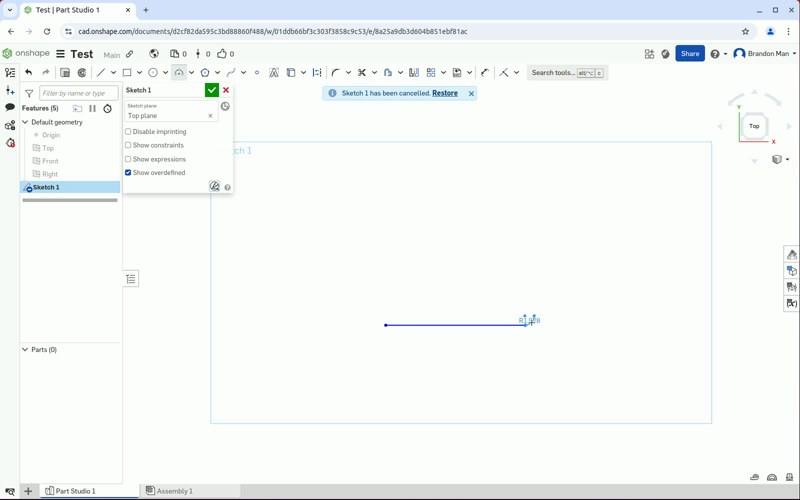
click(531, 322)
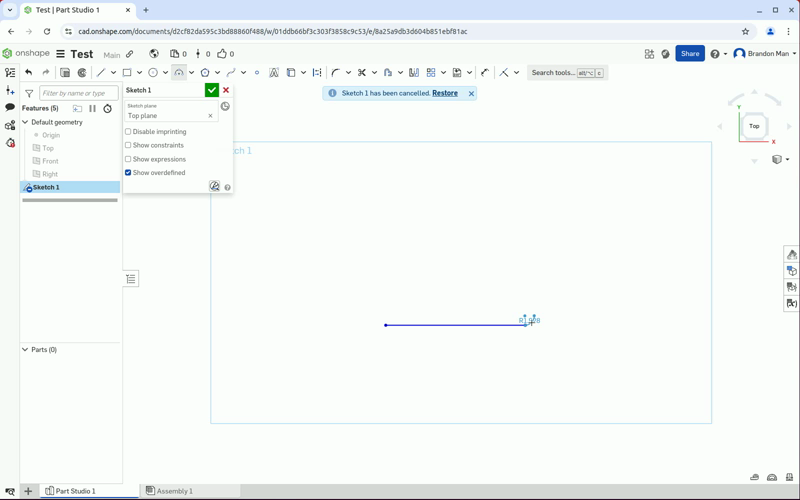
key_up(shift)
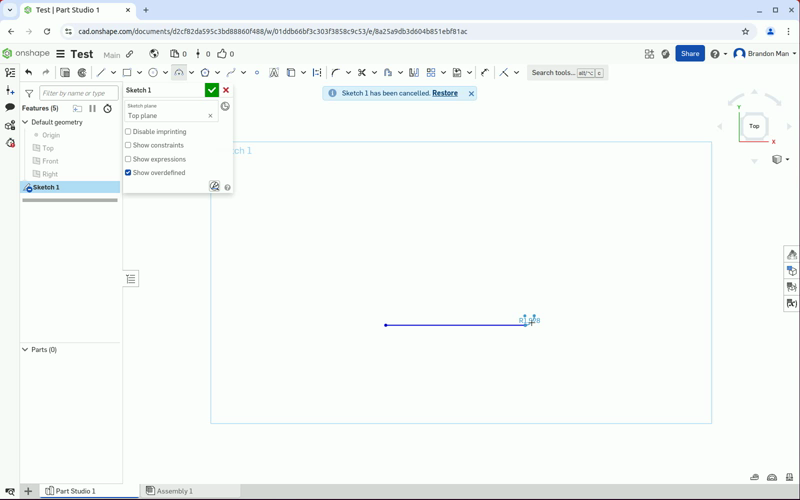
key(esc)
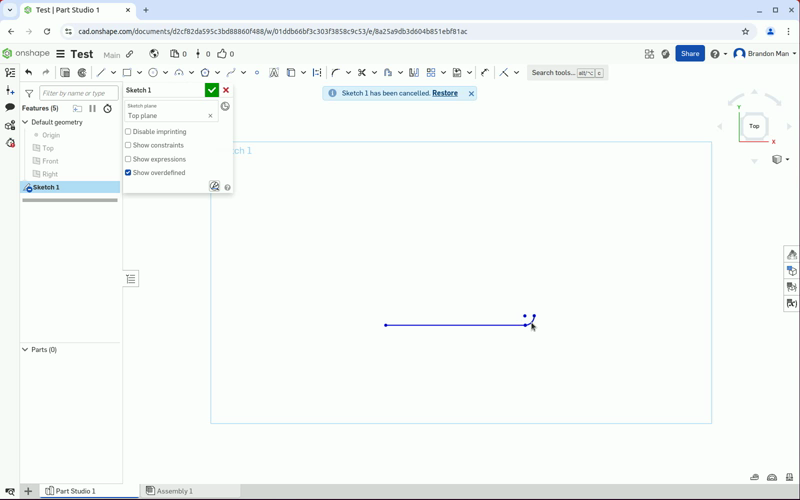
key(l)
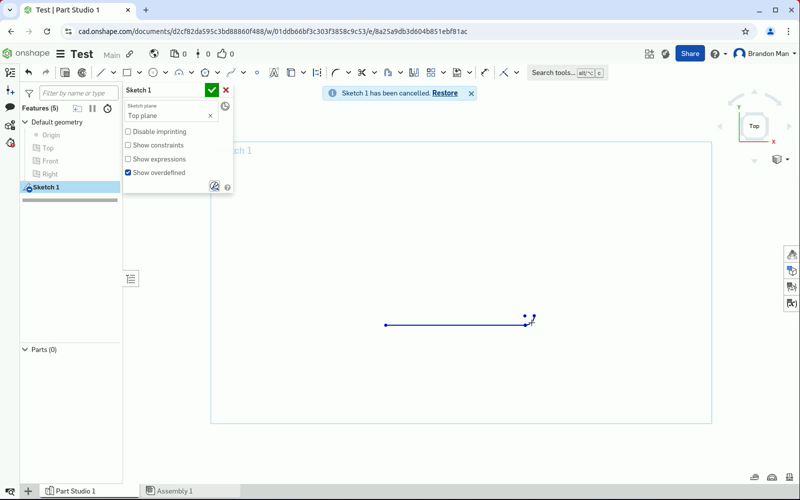
mouse_move(534, 315)
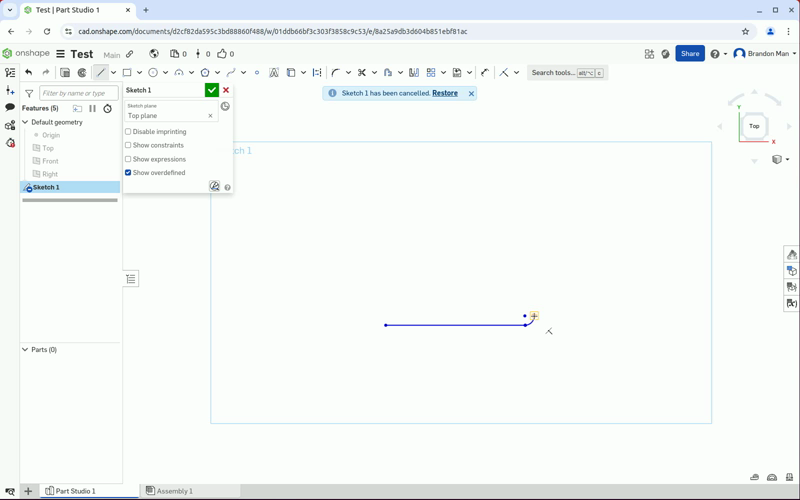
click(534, 315)
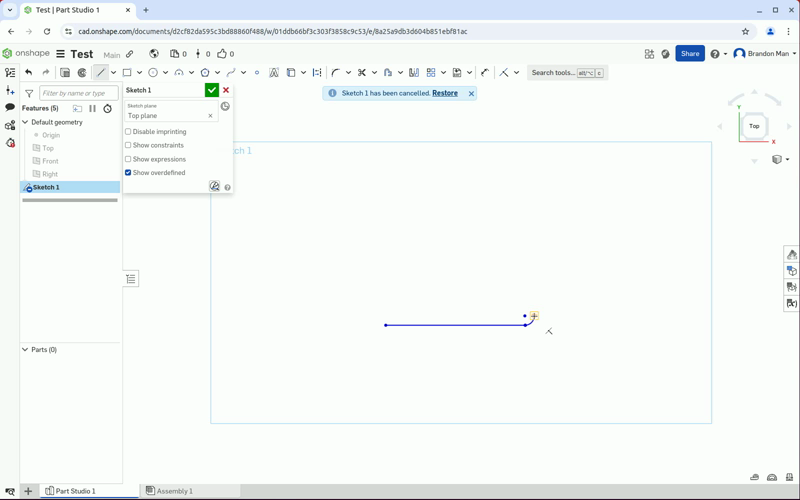
key_down(shift)
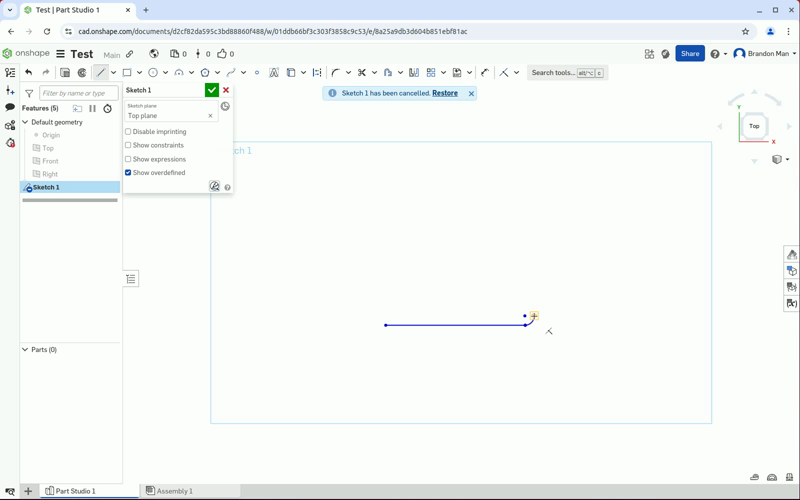
mouse_move(534, 251)
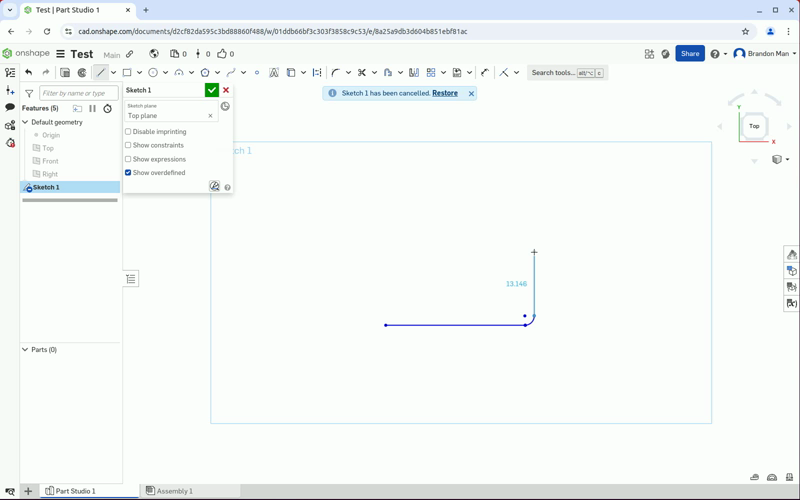
click(534, 251)
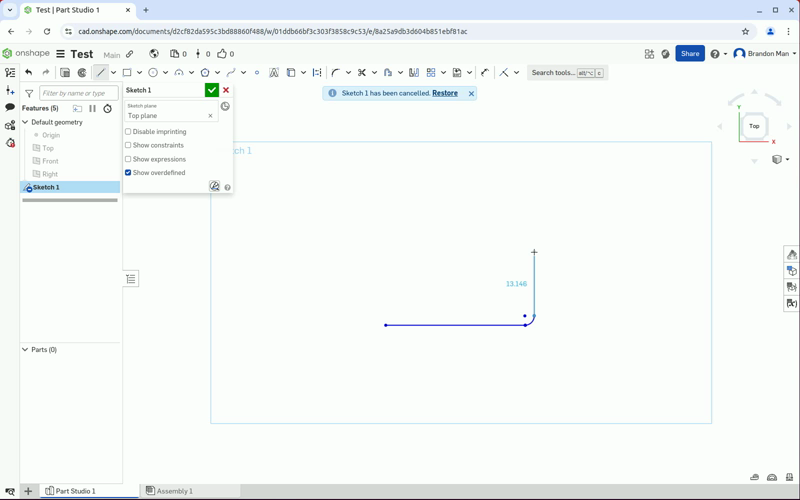
key_up(shift)
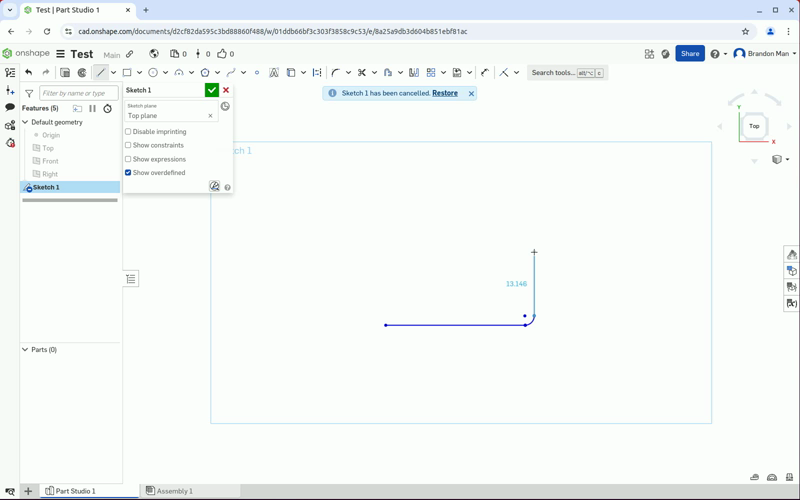
key(esc)
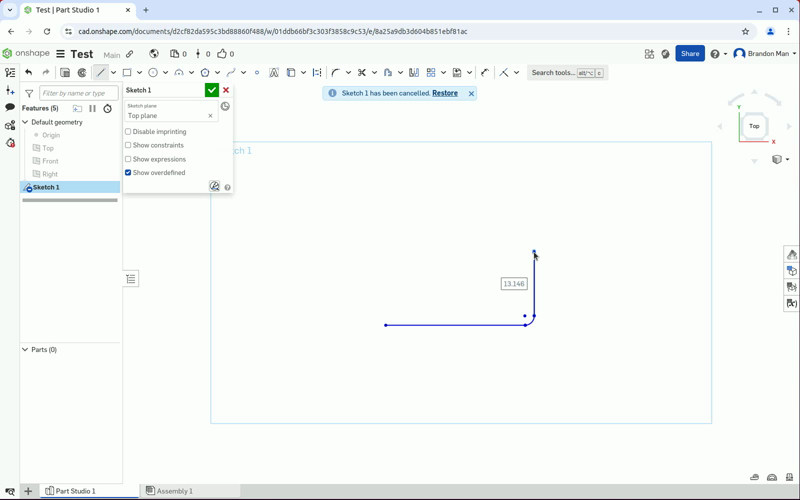
key(a)
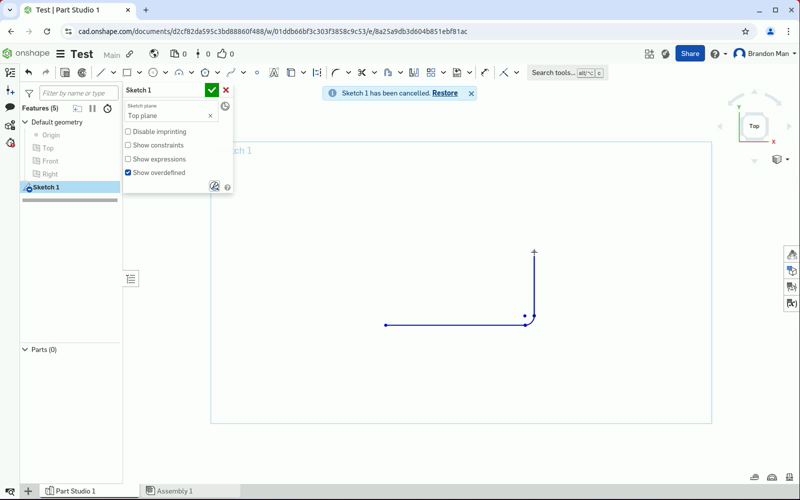
mouse_move(534, 251)
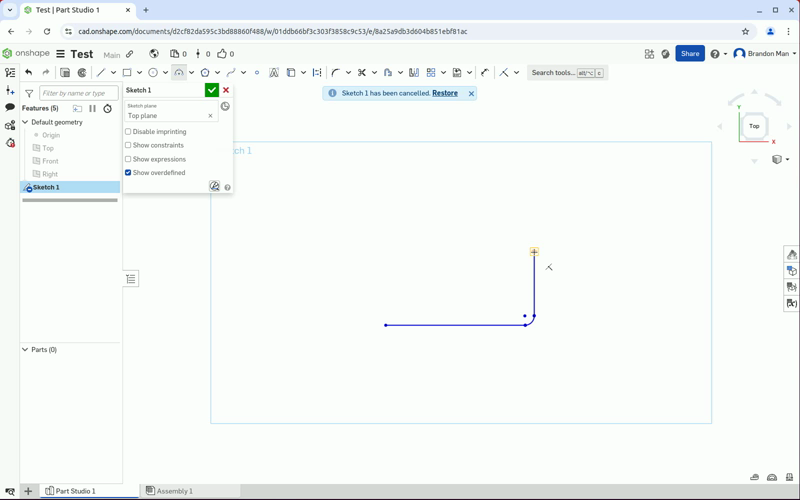
click(534, 251)
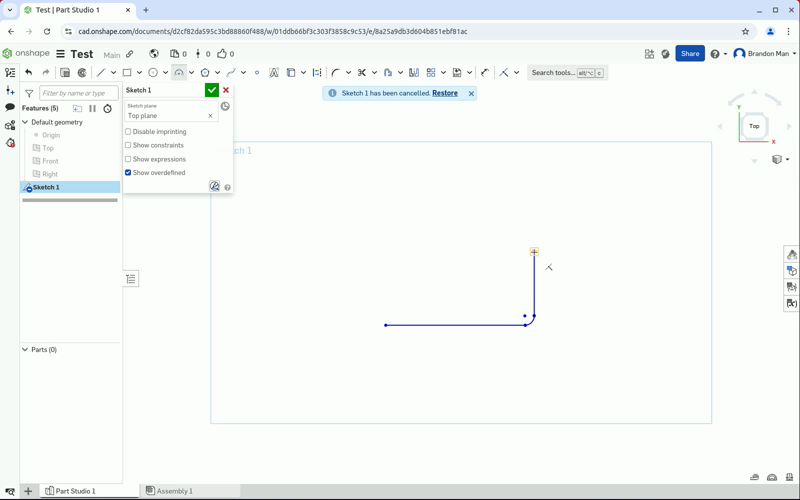
key_down(shift)
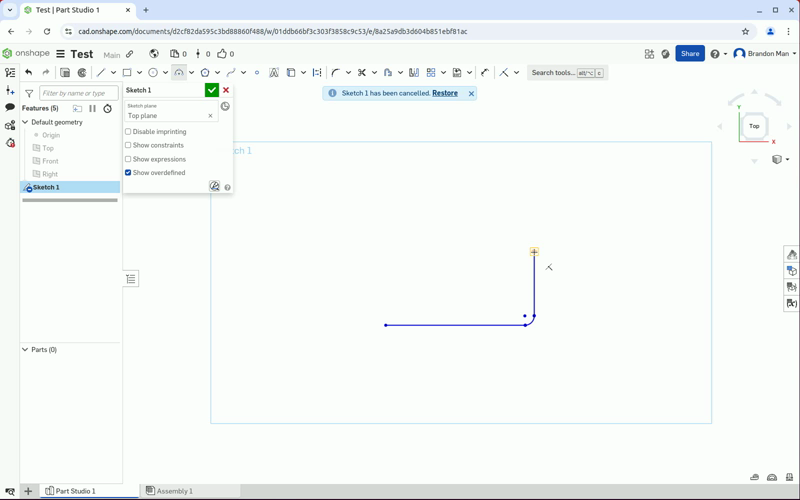
mouse_move(525, 242)
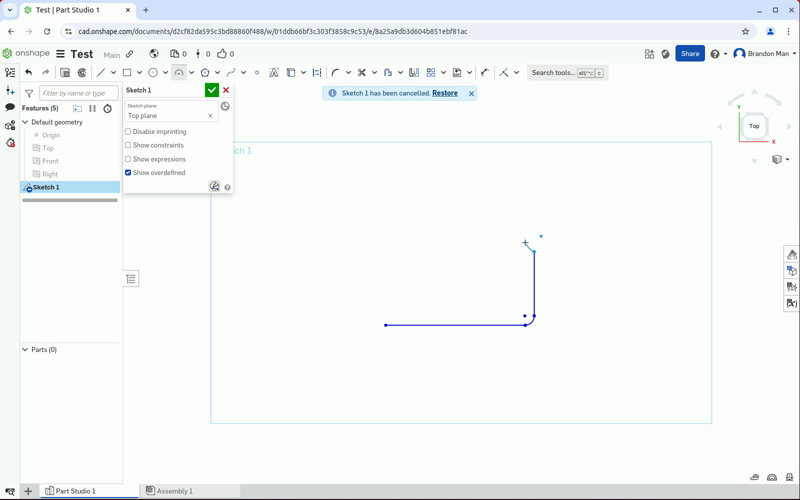
click(525, 242)
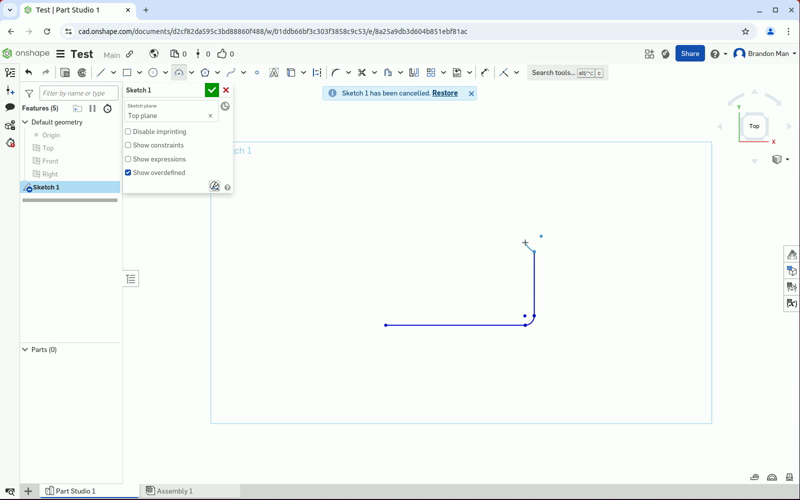
mouse_move(531, 245)
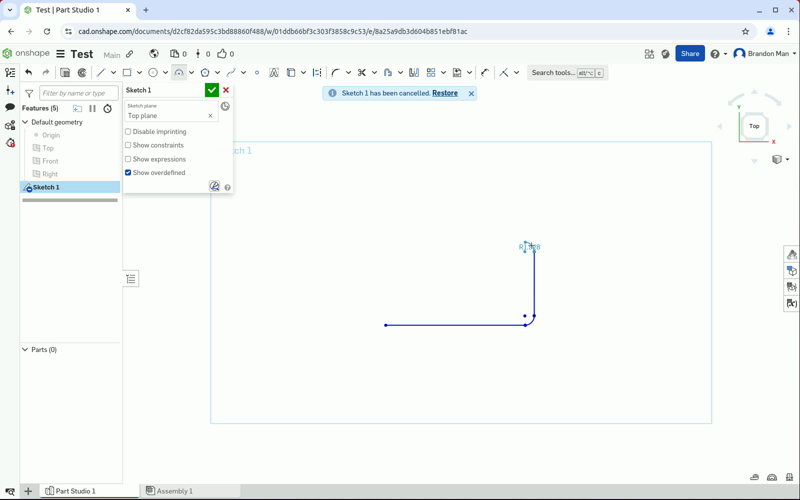
click(531, 245)
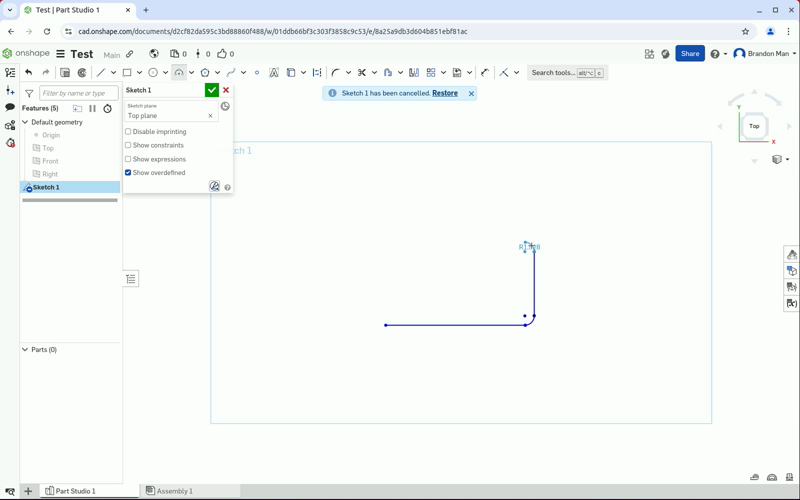
key_up(shift)
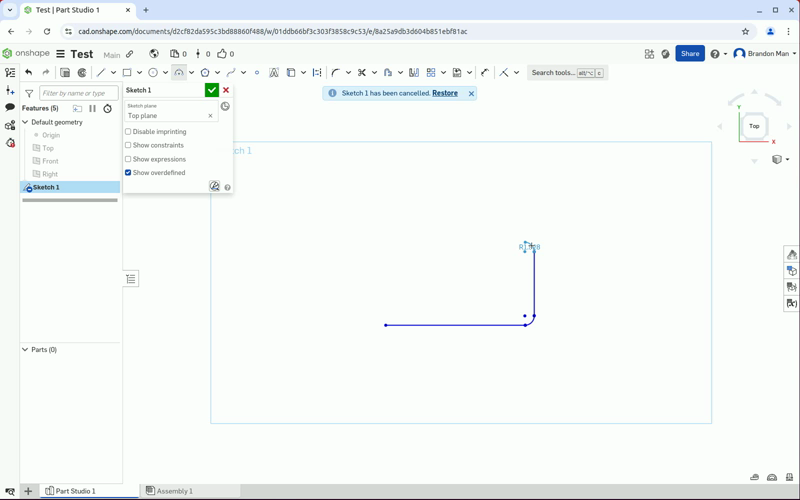
key(esc)
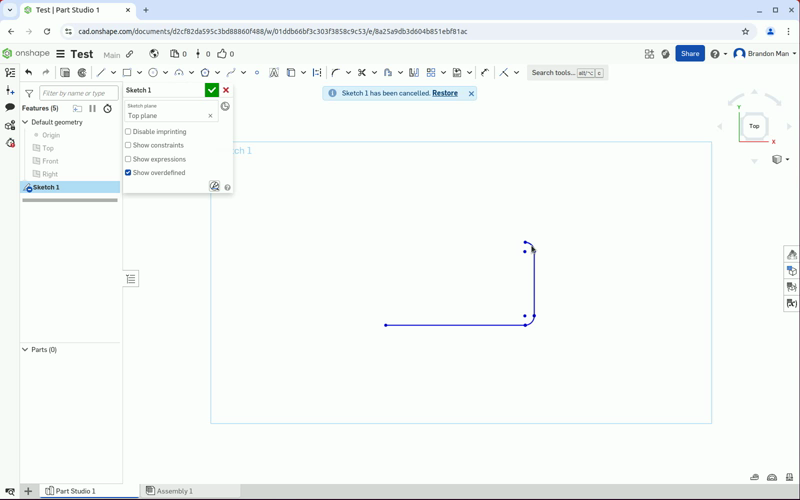
key(l)
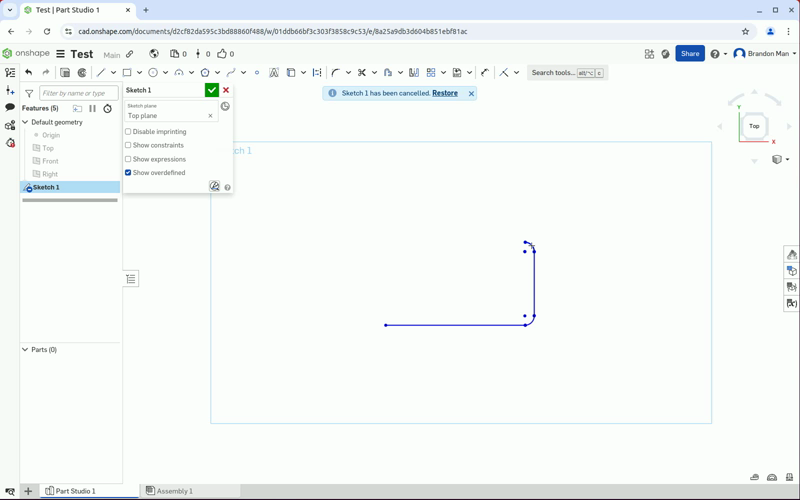
mouse_move(525, 242)
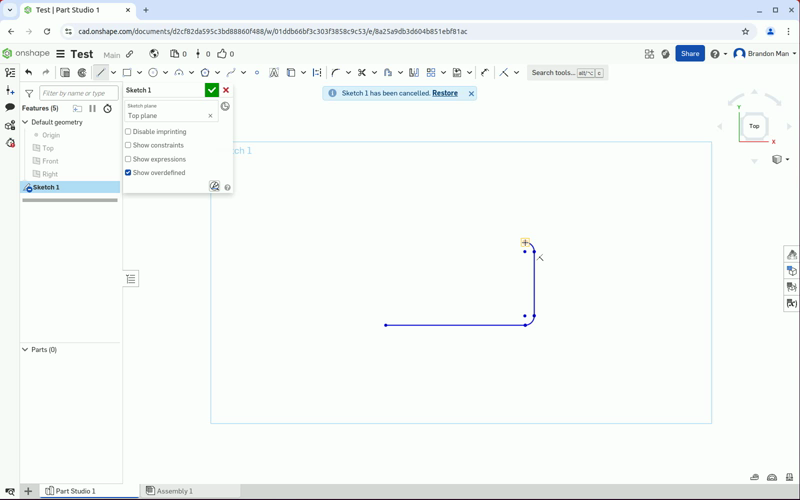
click(525, 242)
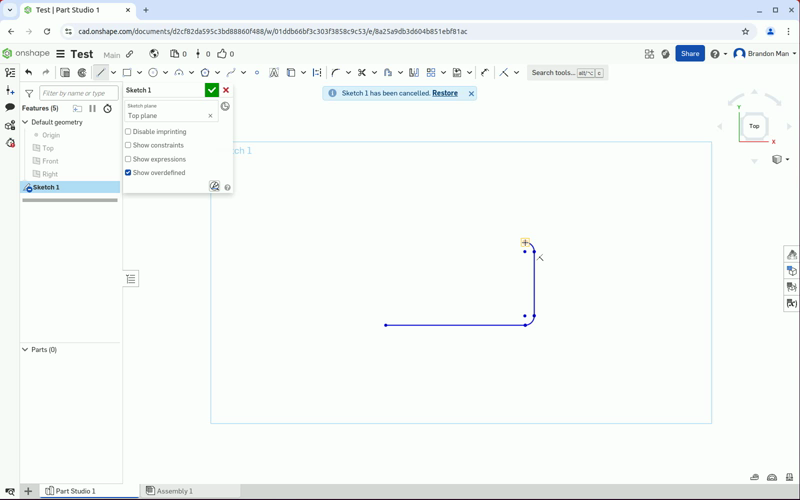
key_down(shift)
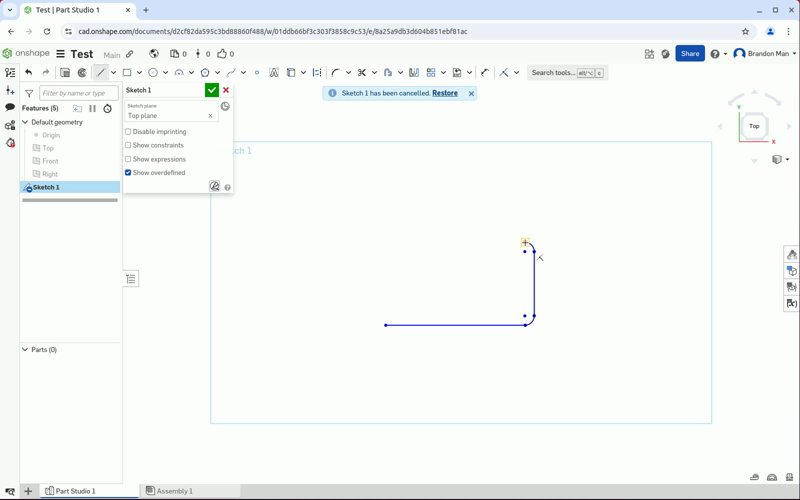
mouse_move(385, 242)
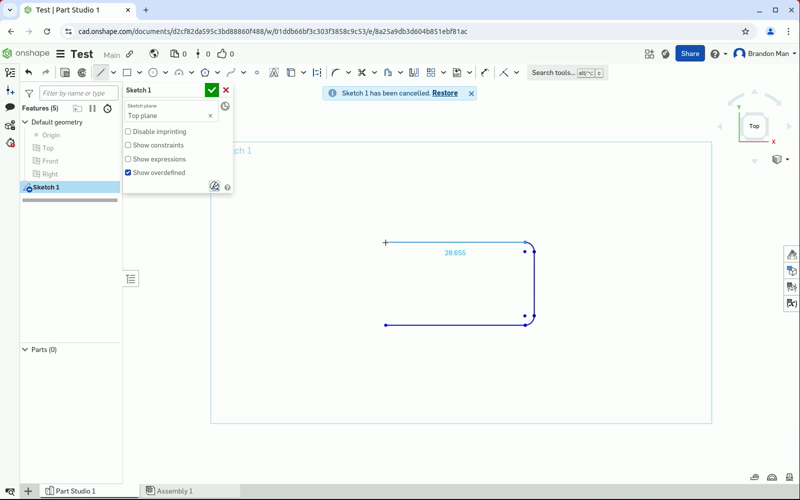
click(385, 242)
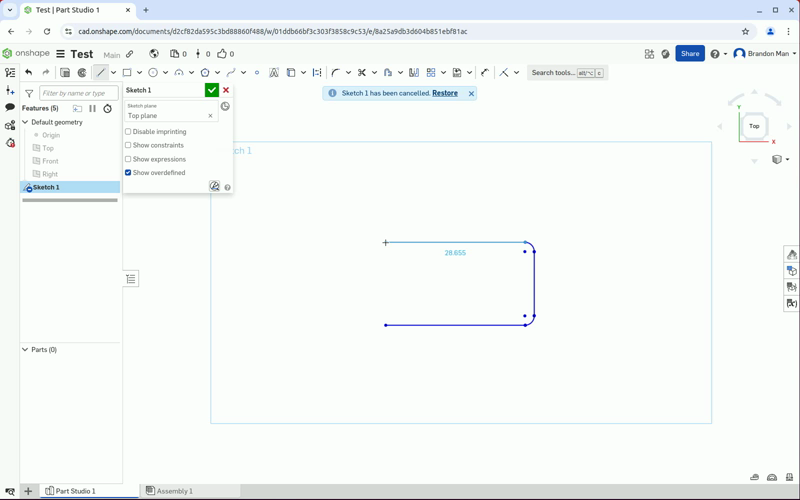
key_up(shift)
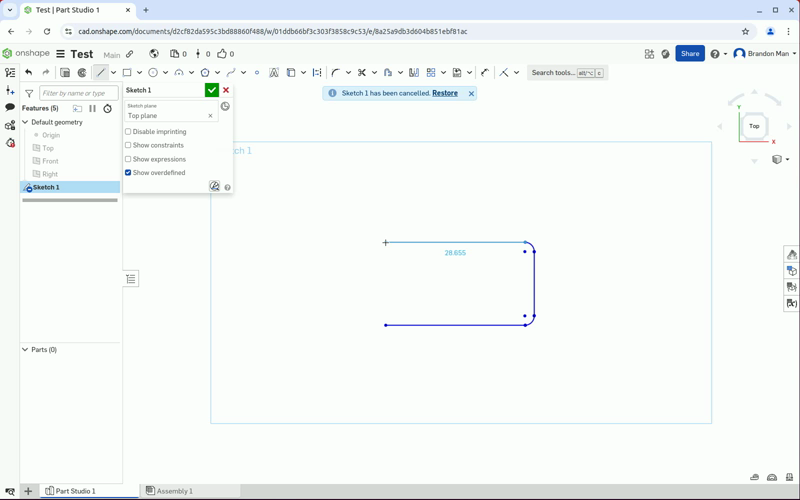
key_down(shift)
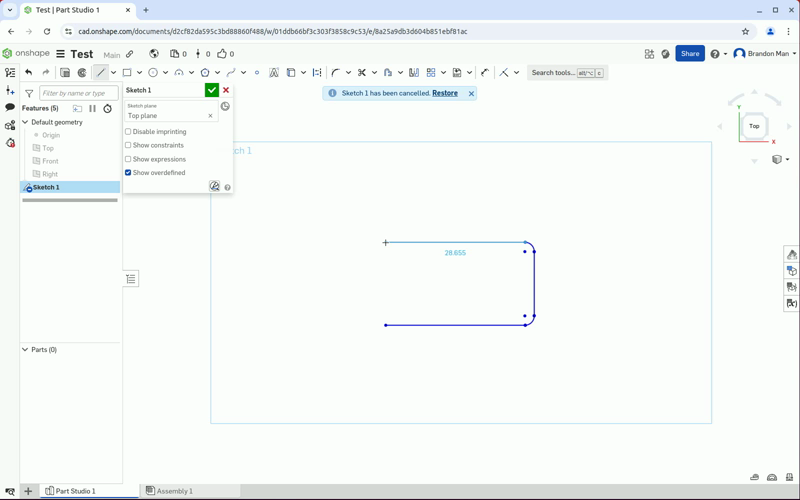
mouse_move(385, 325)
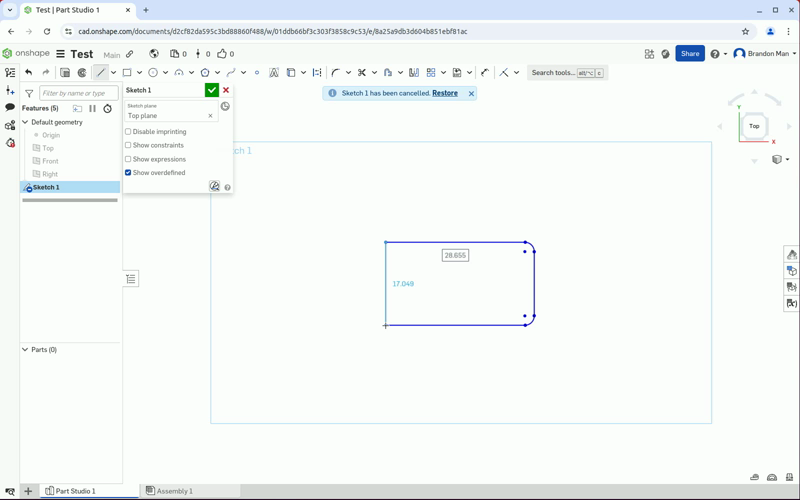
key_up(shift)
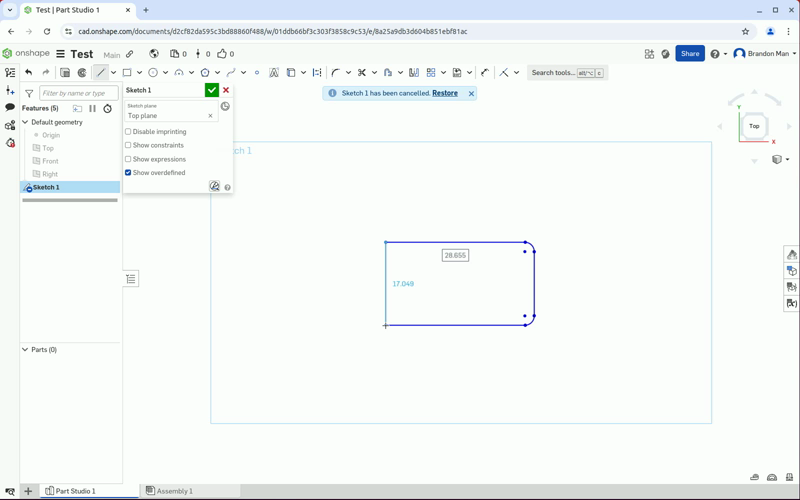
click(385, 325)
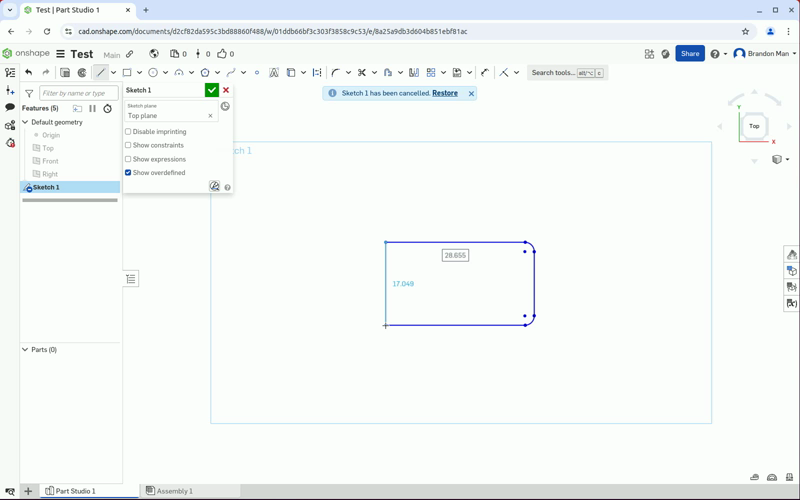
key(esc)
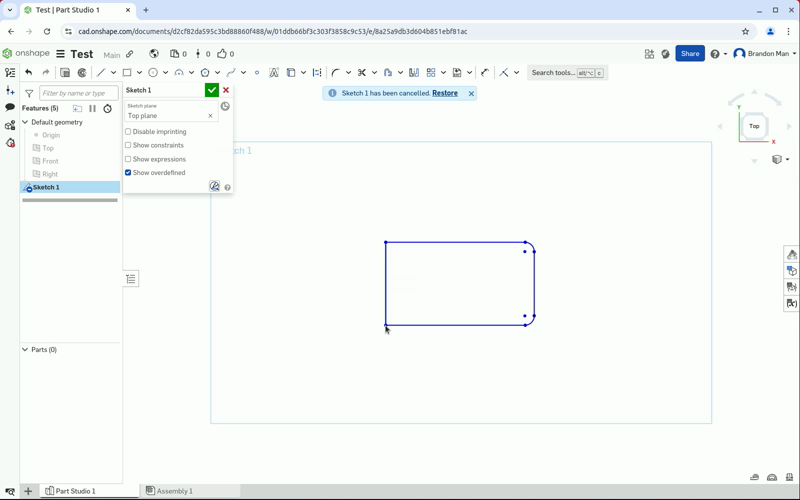
mouse_move(453, 314)
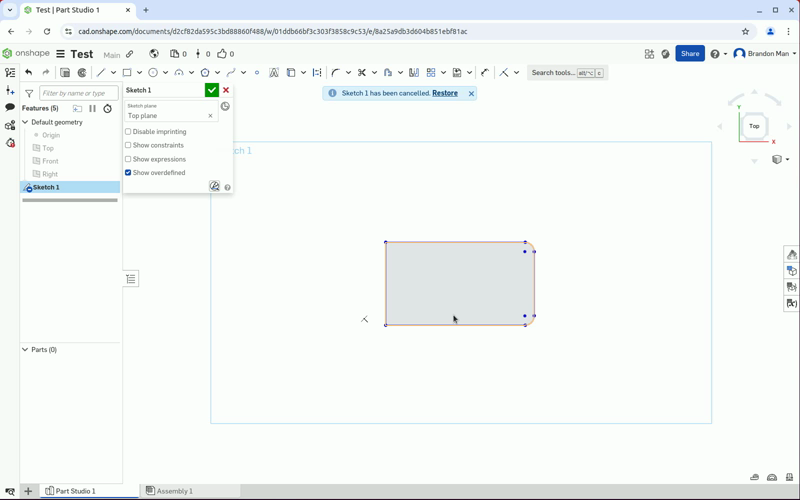
click(453, 314)
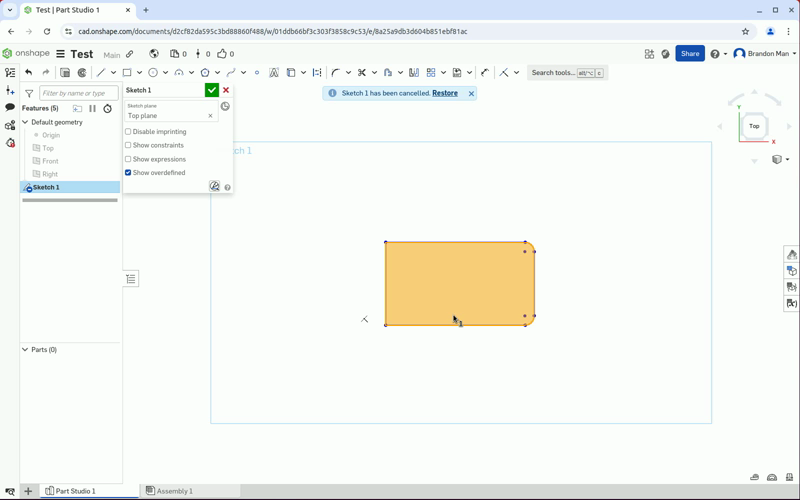
mouse_move(73, 352)
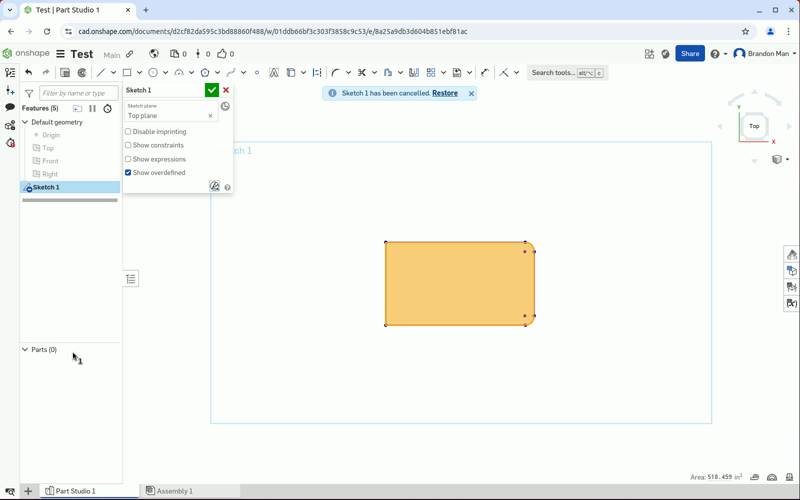
key(shift+y)
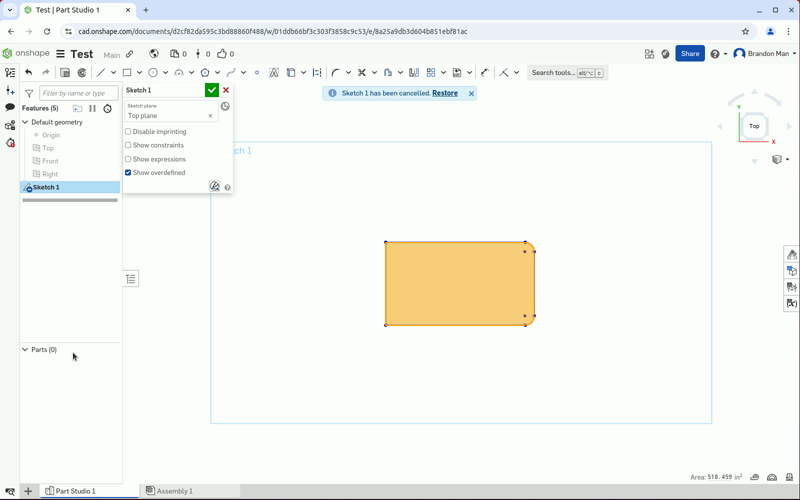
key(shift+e)
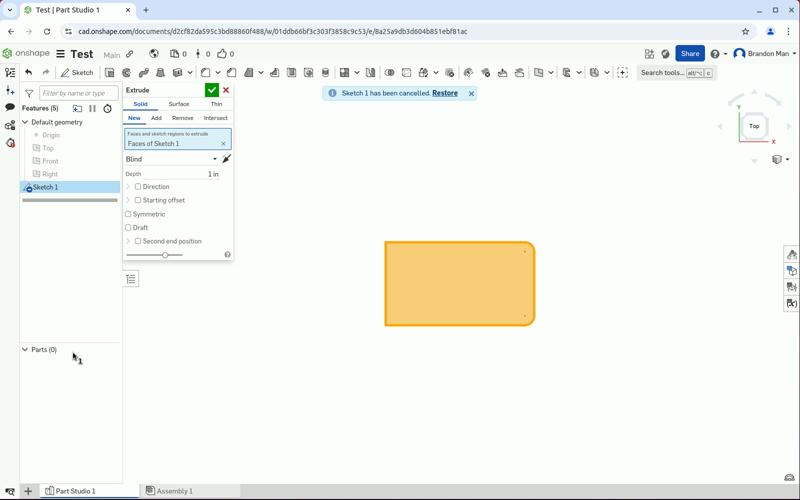
mouse_move(143, 106)
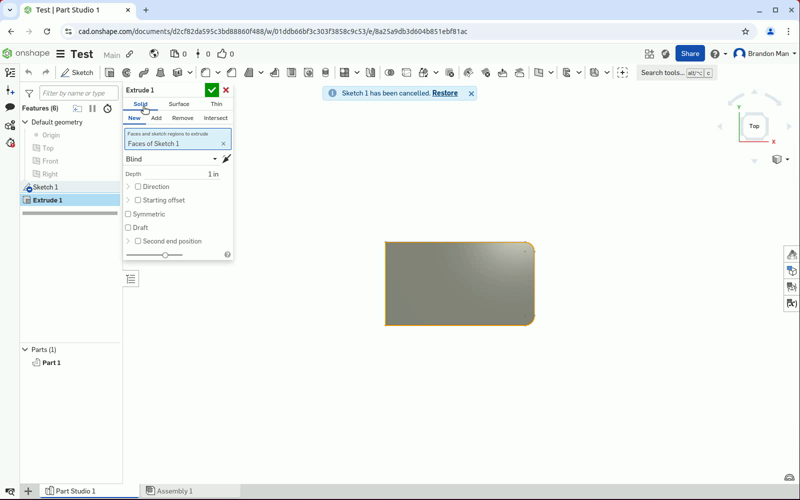
click(143, 106)
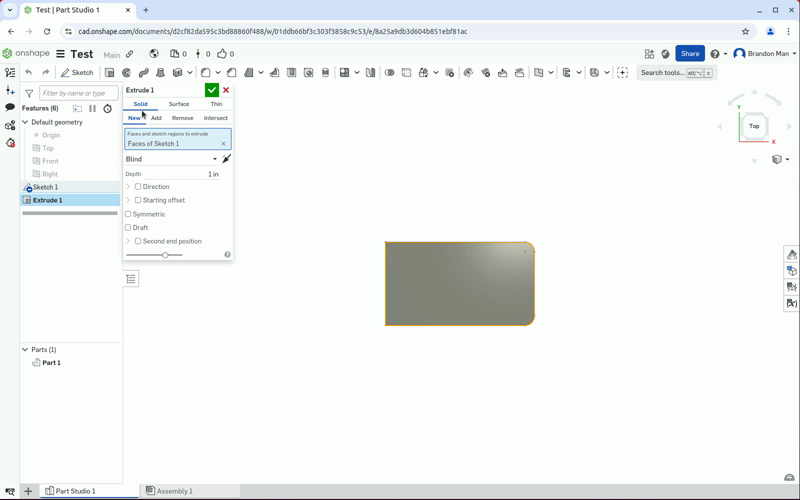
mouse_move(137, 120)
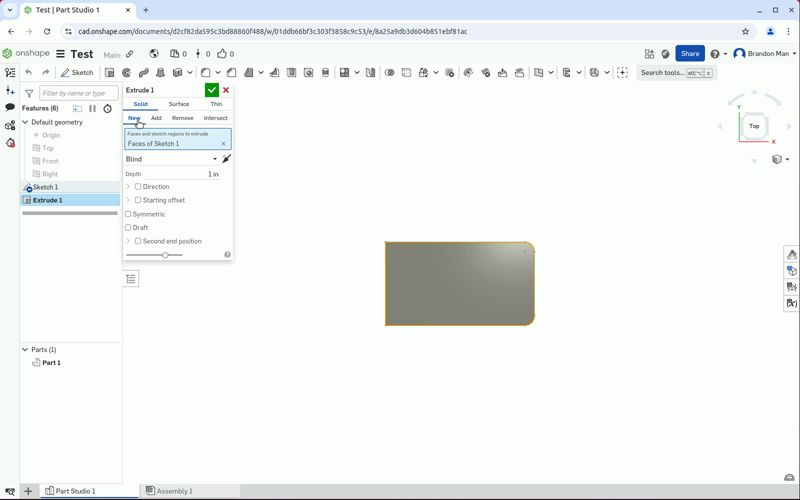
click(137, 120)
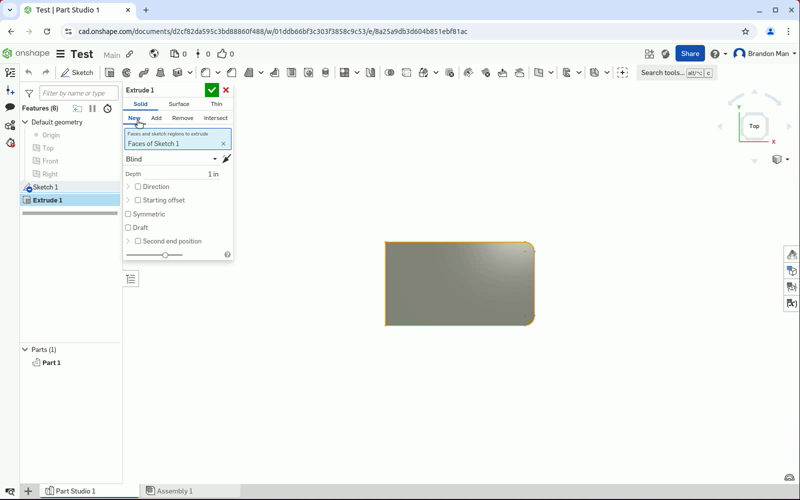
key(tab, 4)
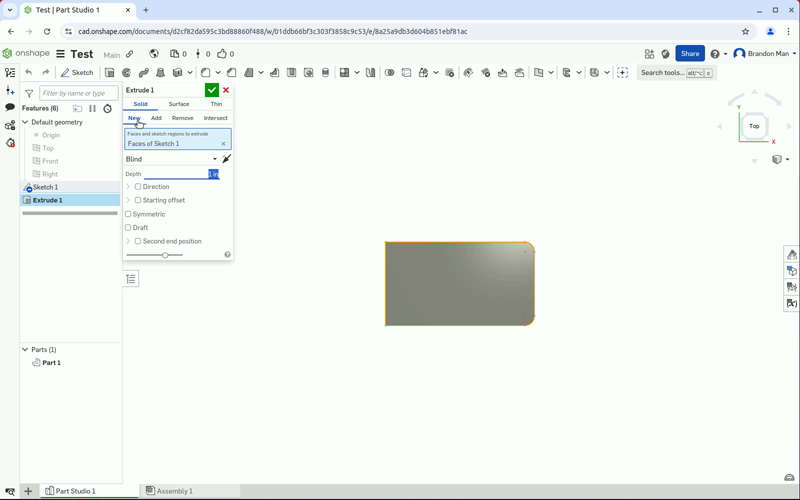
text(1.204)
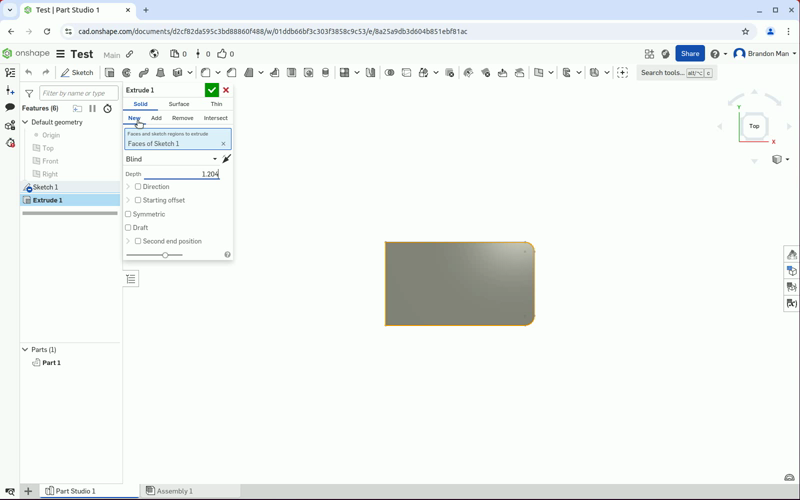
key(enter)
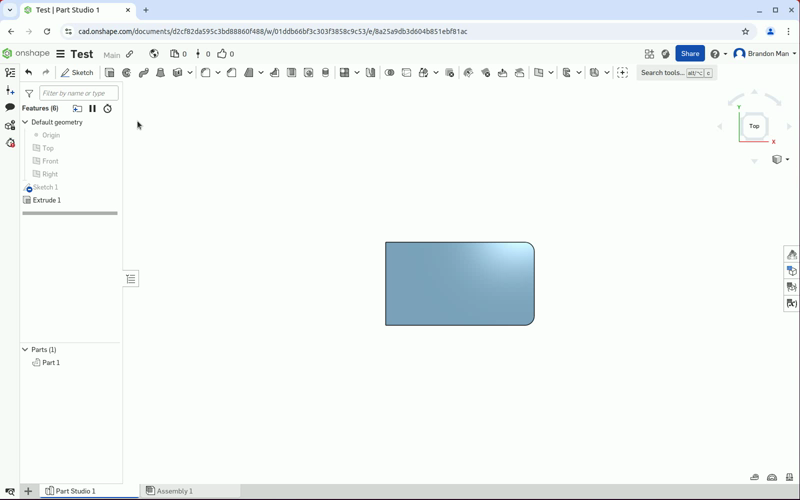
key(shift+h)
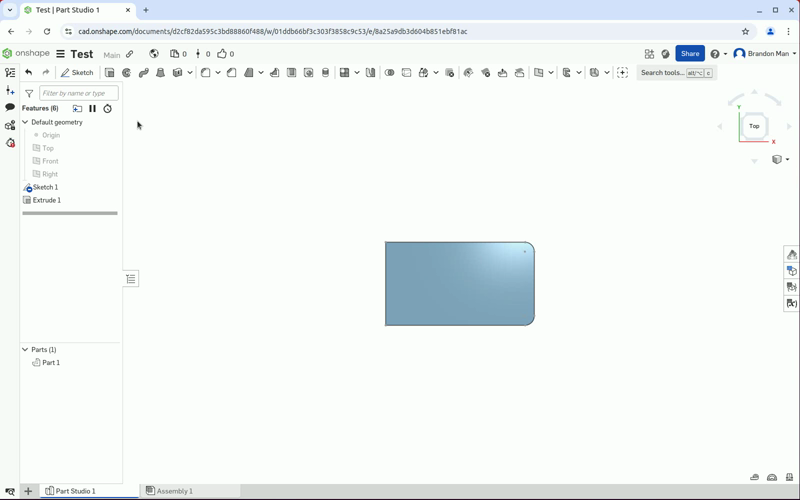
key(shift+h)
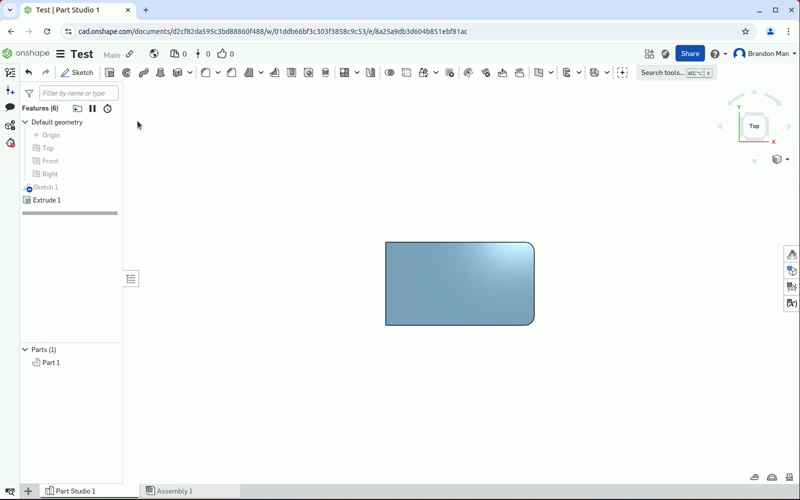
mouse_move(73, 189)
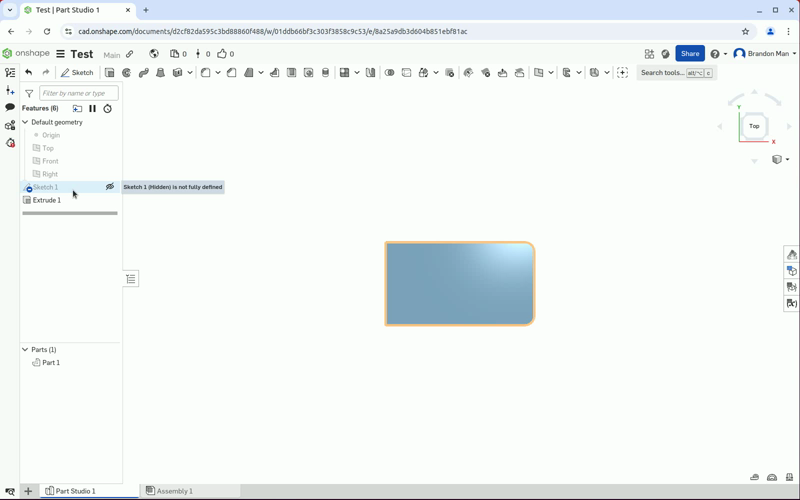
click(73, 189)
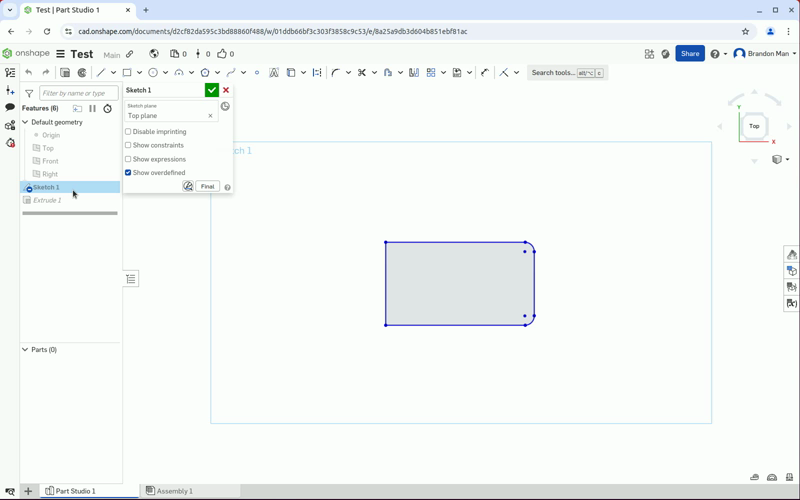
mouse_move(229, 92)
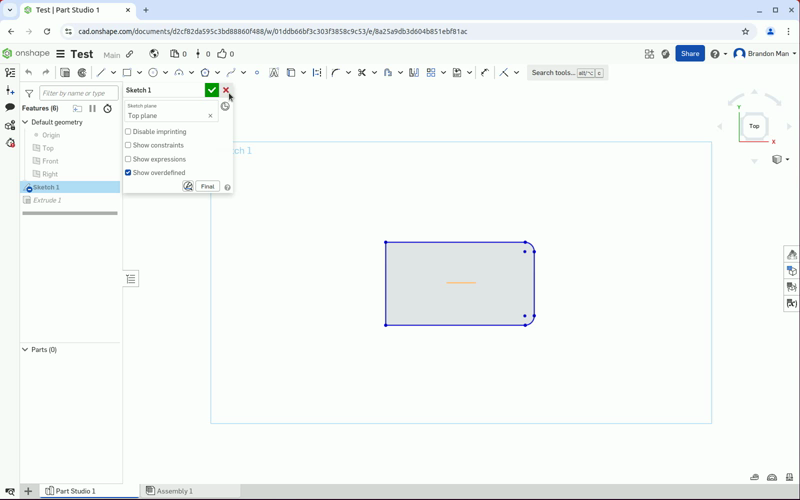
click(229, 92)
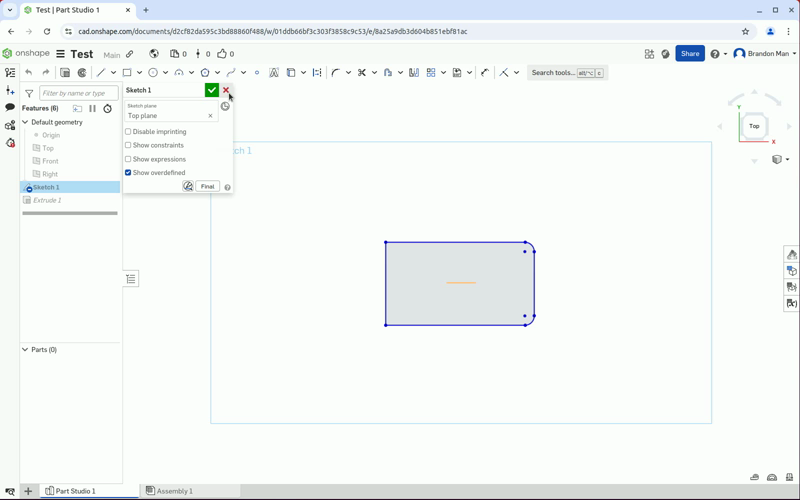
key(shift+s)
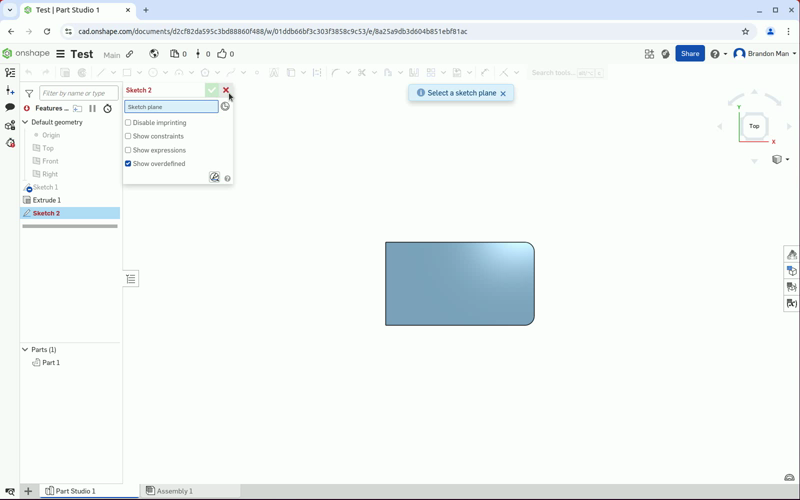
mouse_move(73, 150)
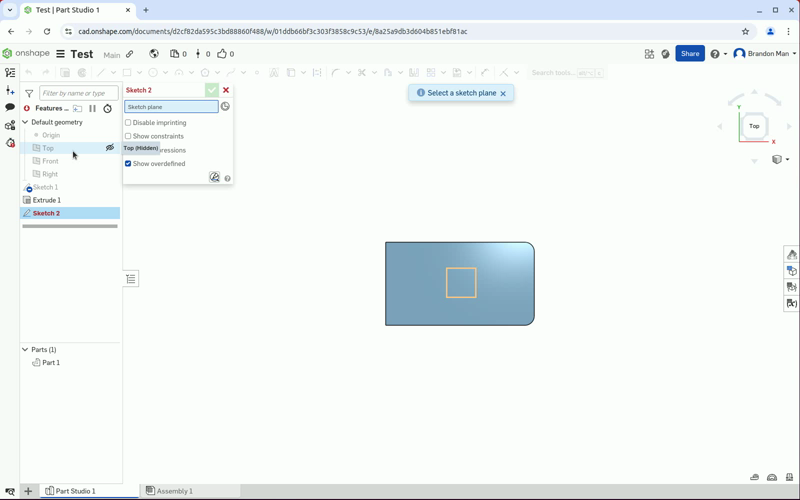
click(73, 150)
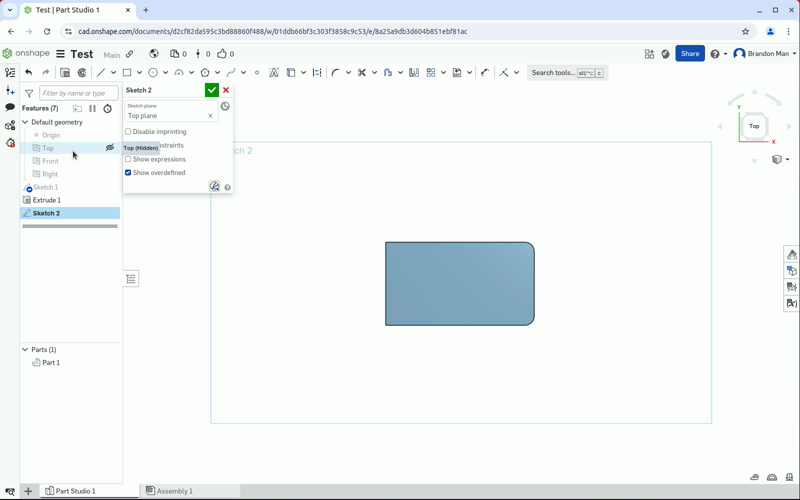
mouse_move(73, 352)
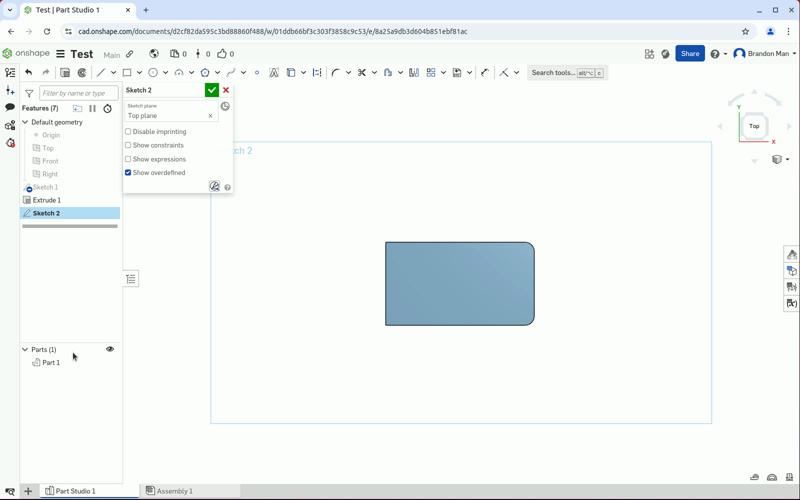
key(y)
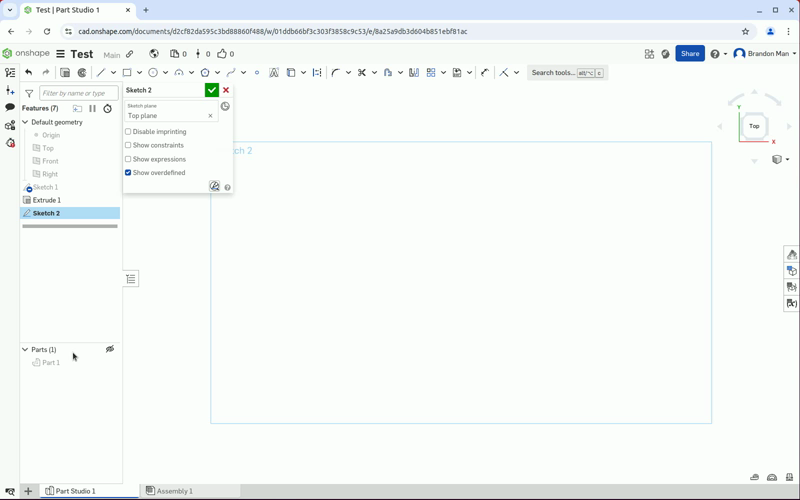
key(l)
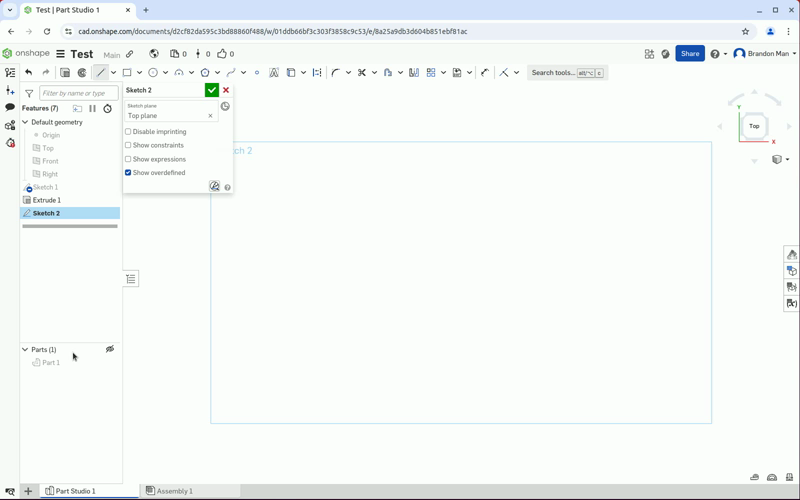
key_down(shift)
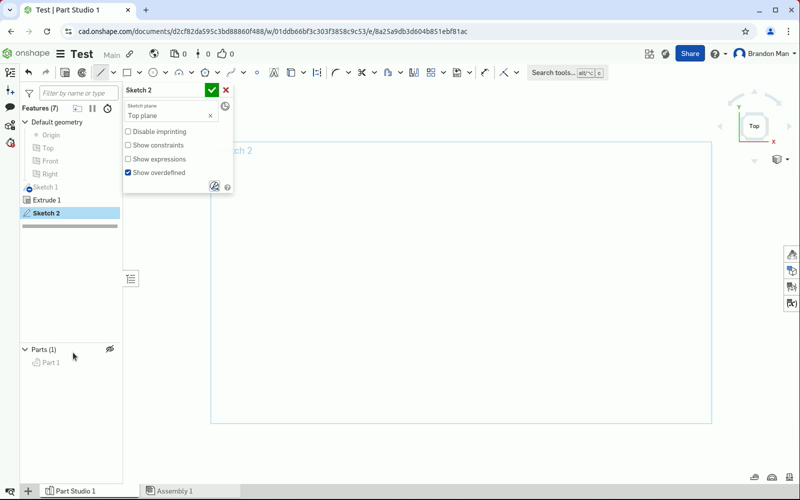
mouse_move(385, 325)
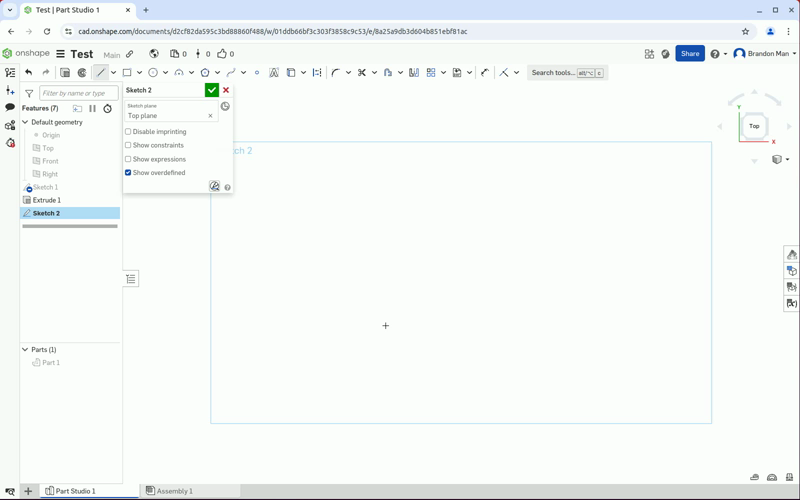
click(385, 325)
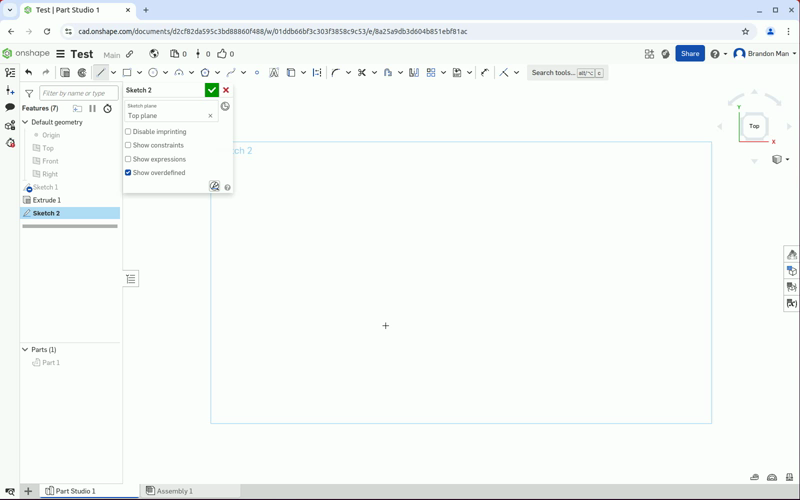
key_up(shift)
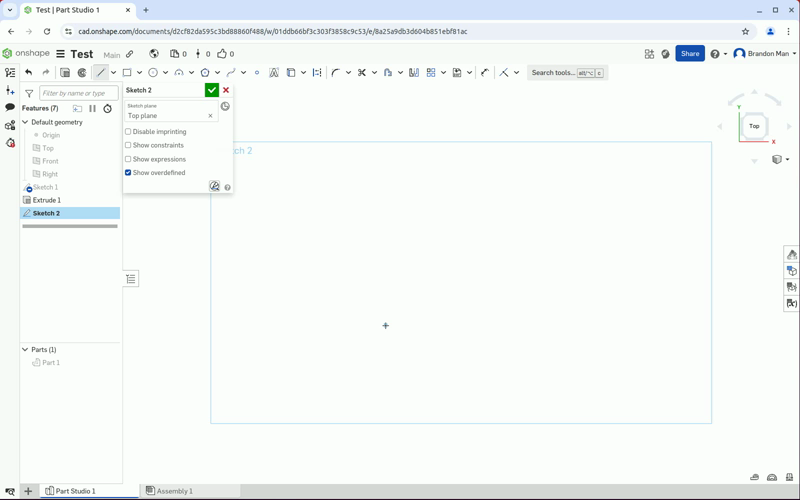
key_down(shift)
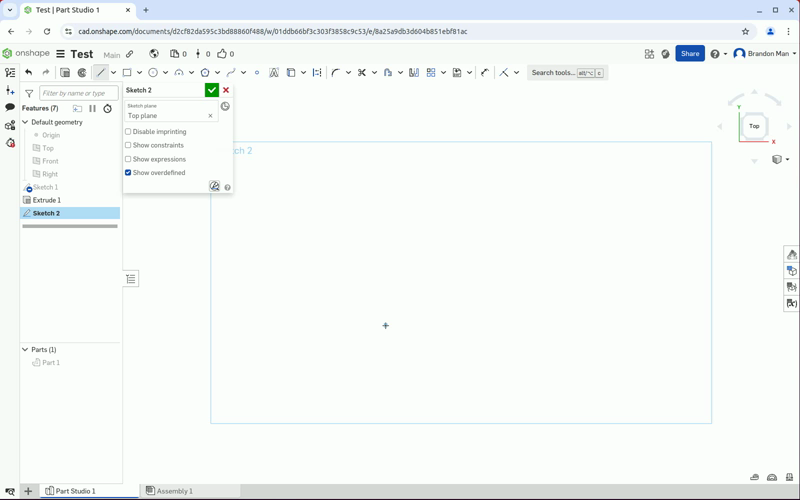
mouse_move(385, 241)
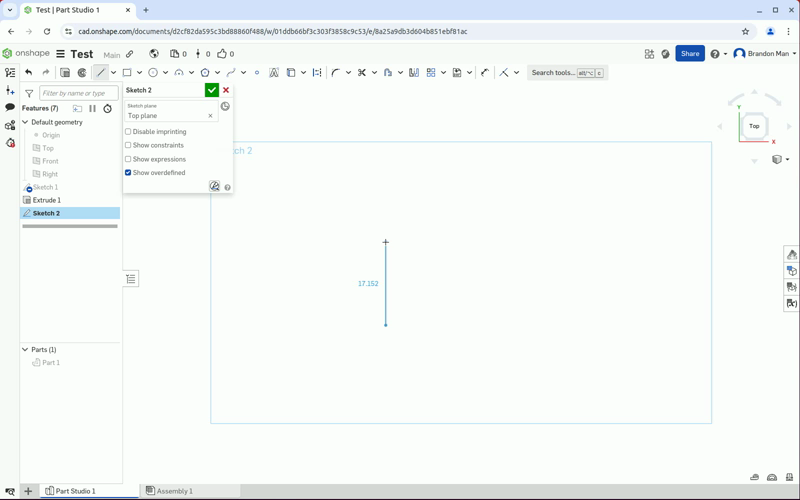
click(385, 241)
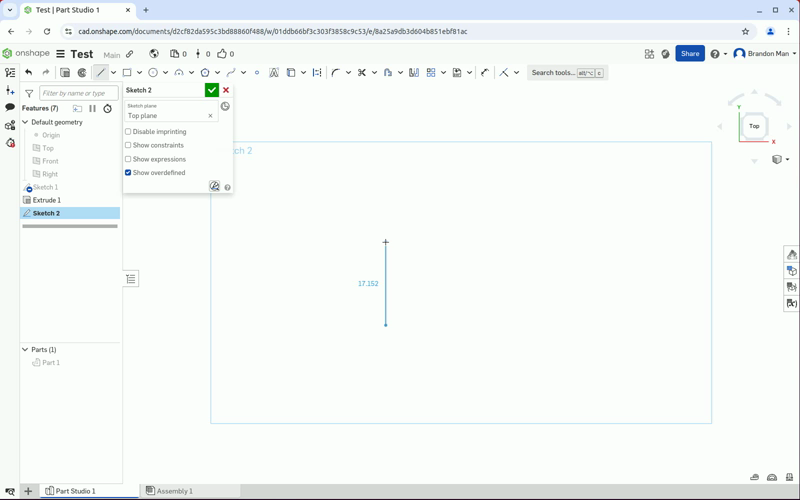
key_up(shift)
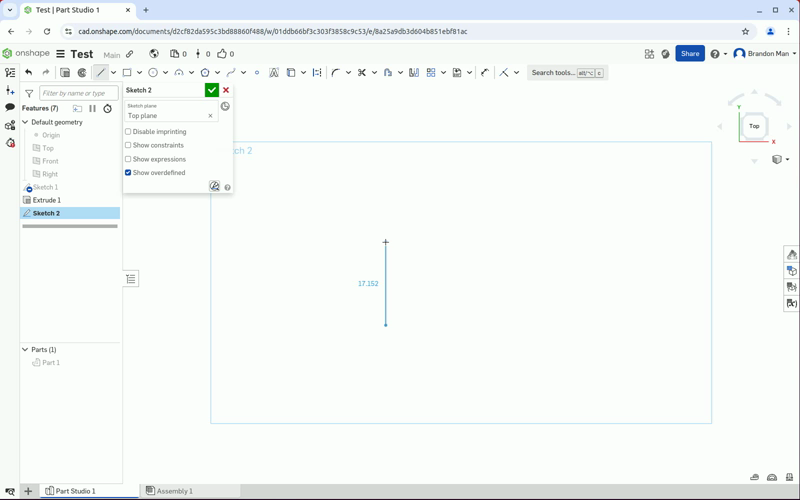
key(esc)
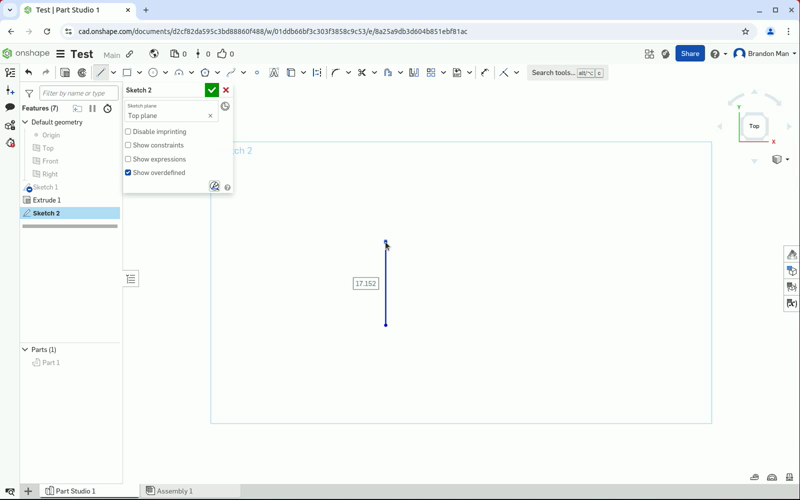
key(a)
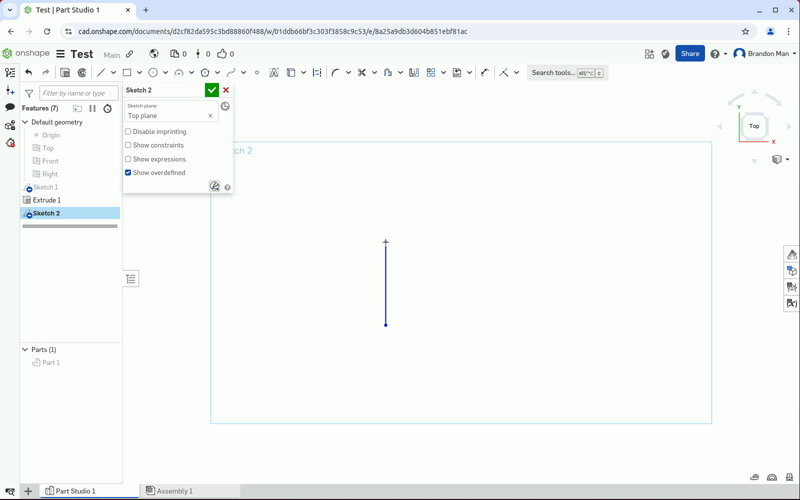
mouse_move(385, 241)
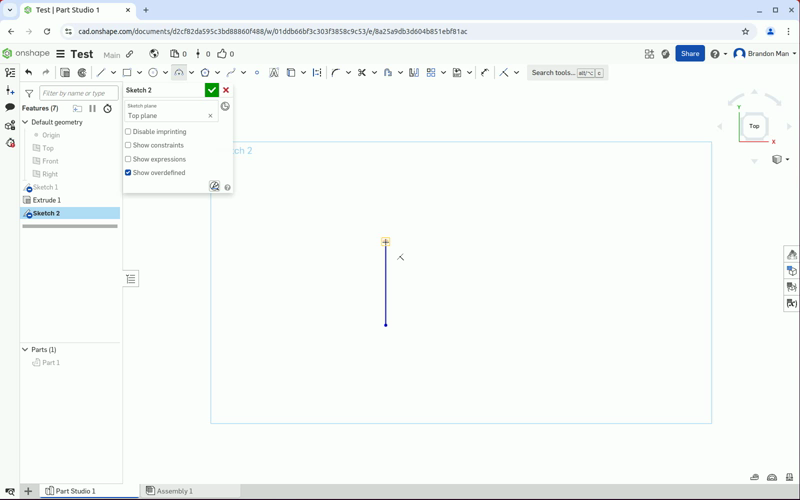
click(385, 241)
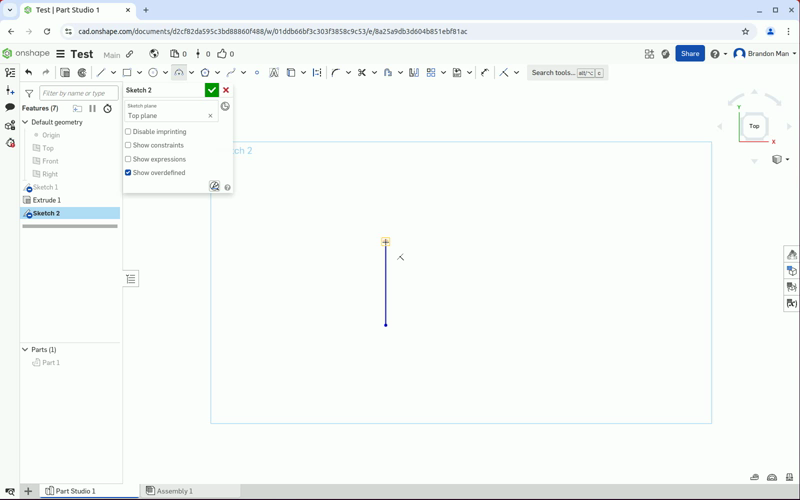
mouse_move(385, 325)
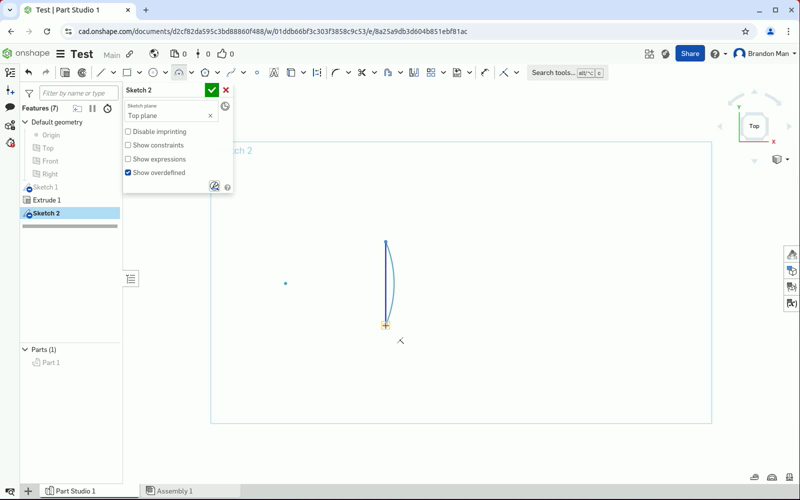
click(385, 325)
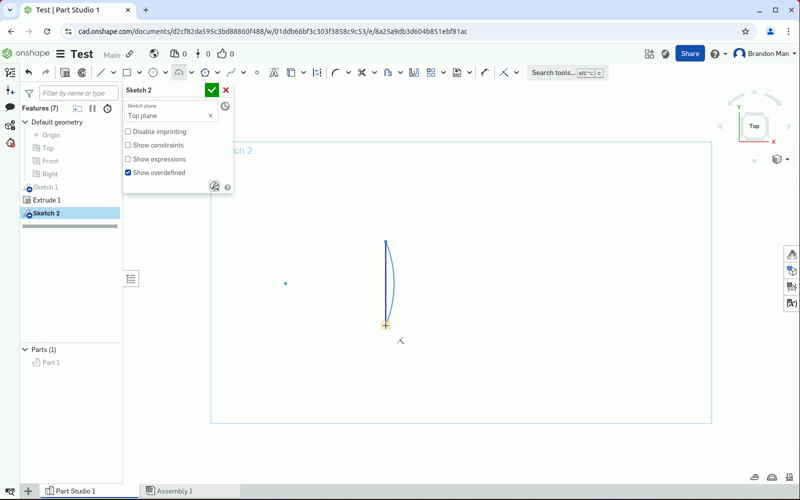
key_down(shift)
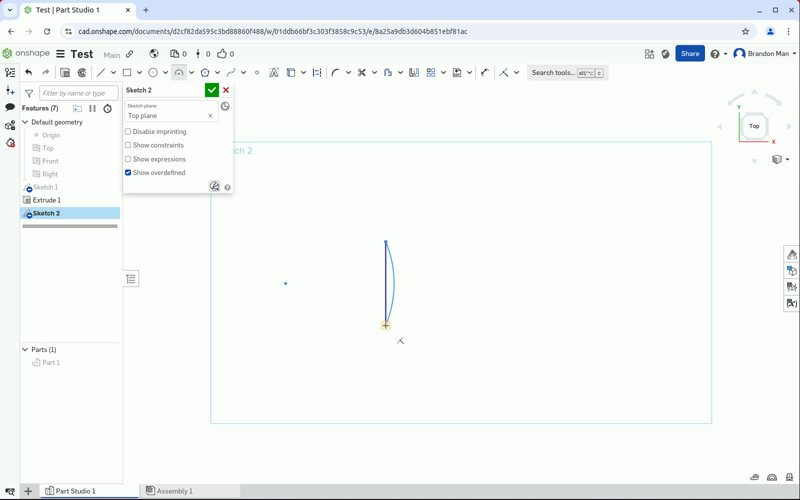
mouse_move(347, 283)
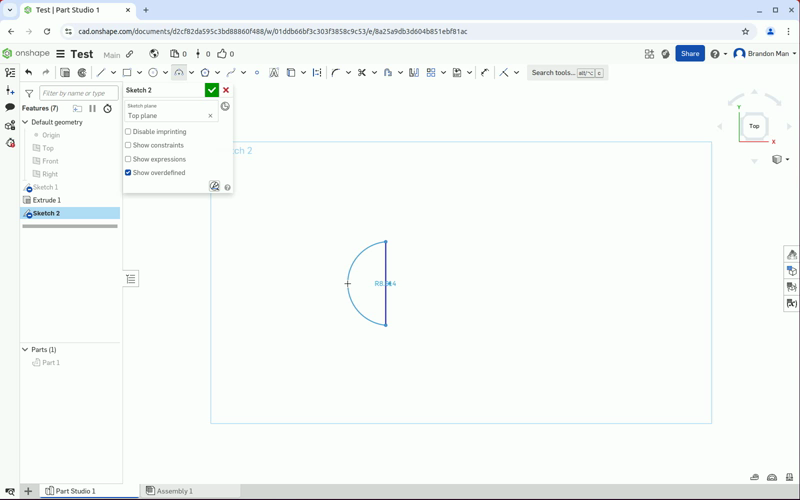
click(347, 283)
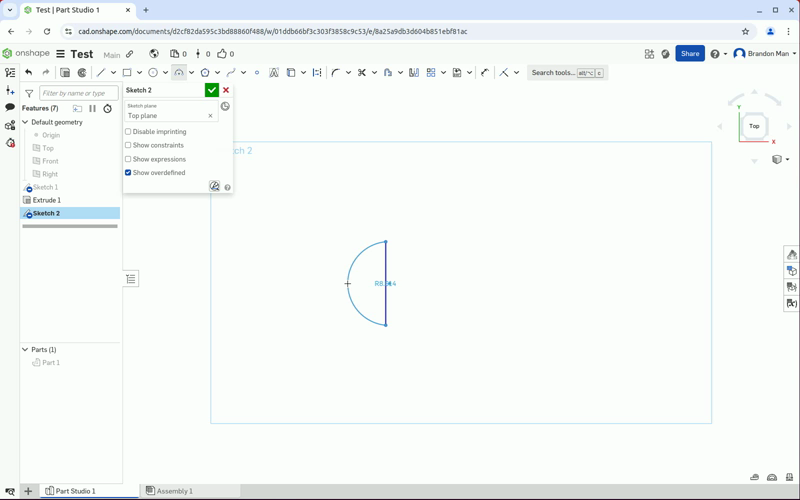
key_up(shift)
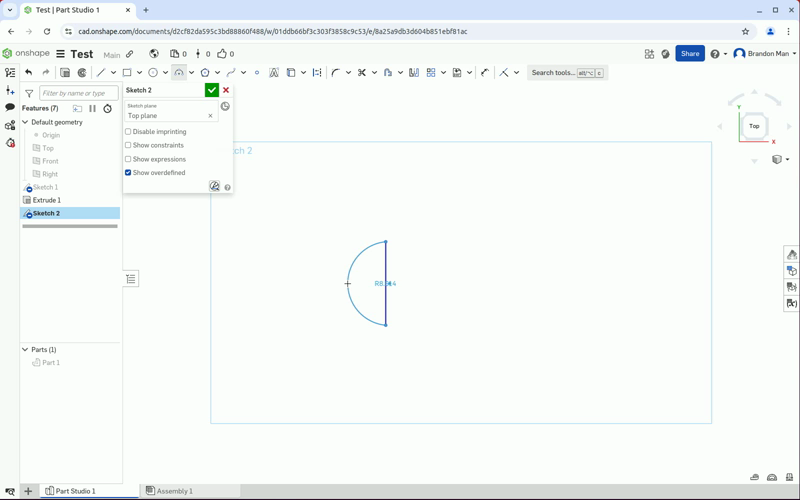
key(esc)
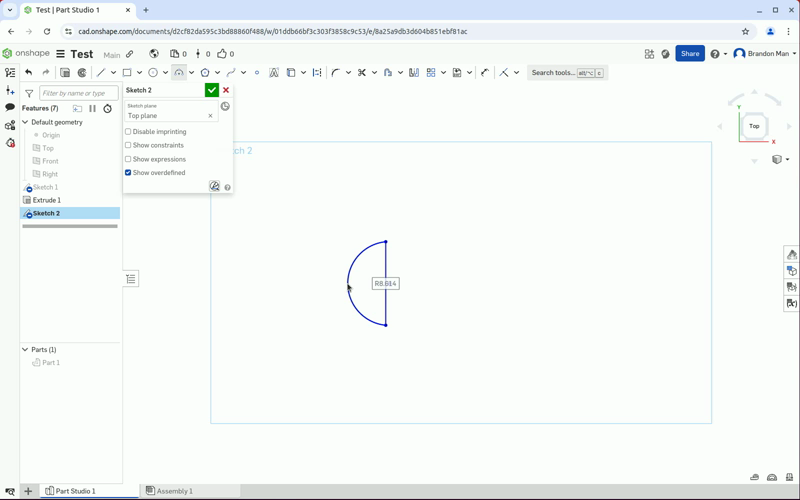
key(c)
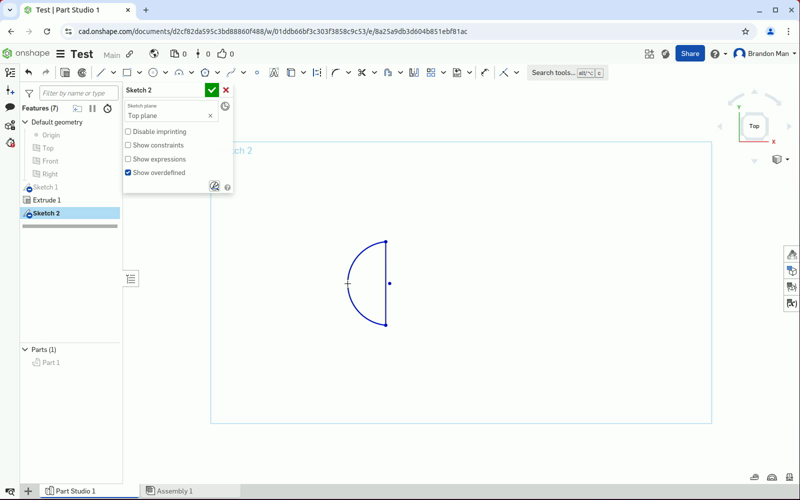
key_down(shift)
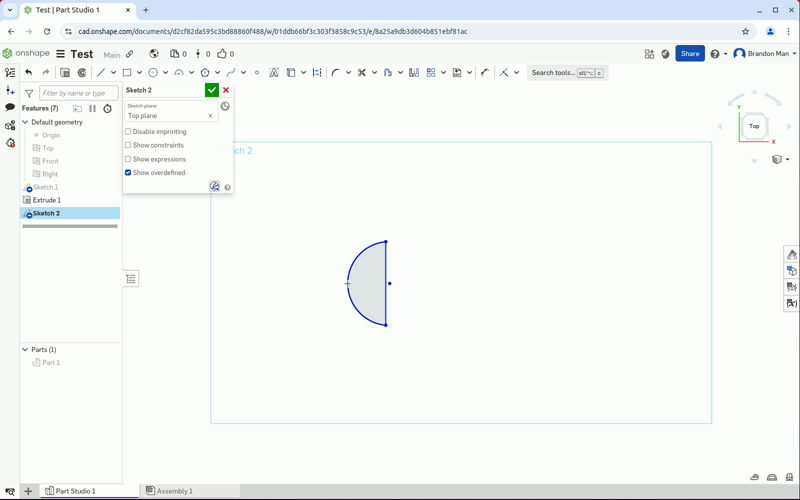
mouse_move(362, 282)
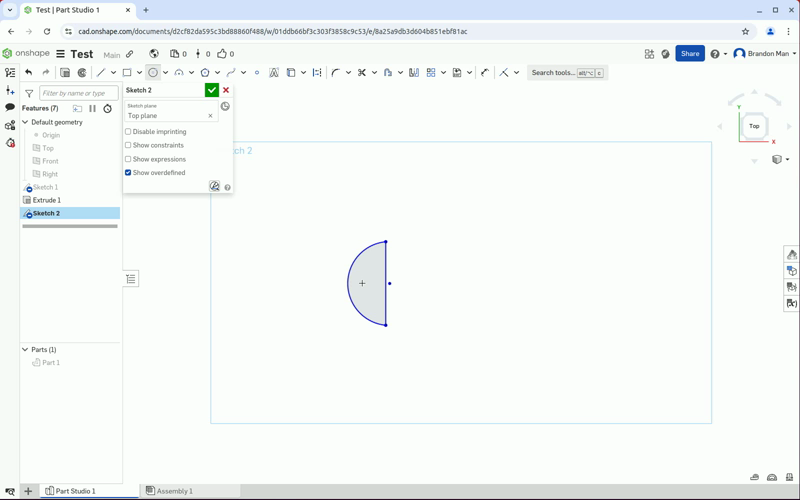
click(362, 282)
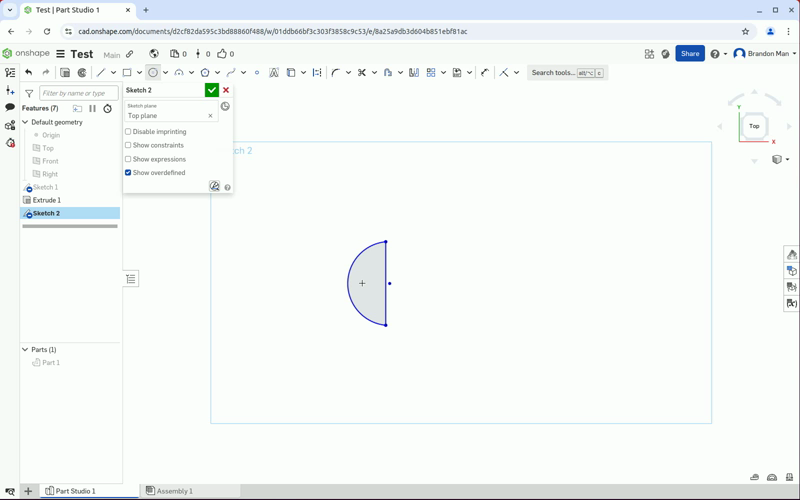
key_up(shift)
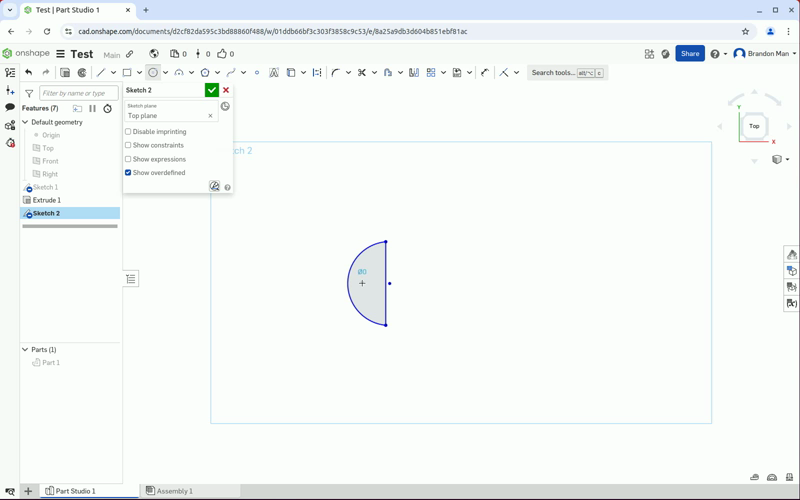
mouse_move(370, 282)
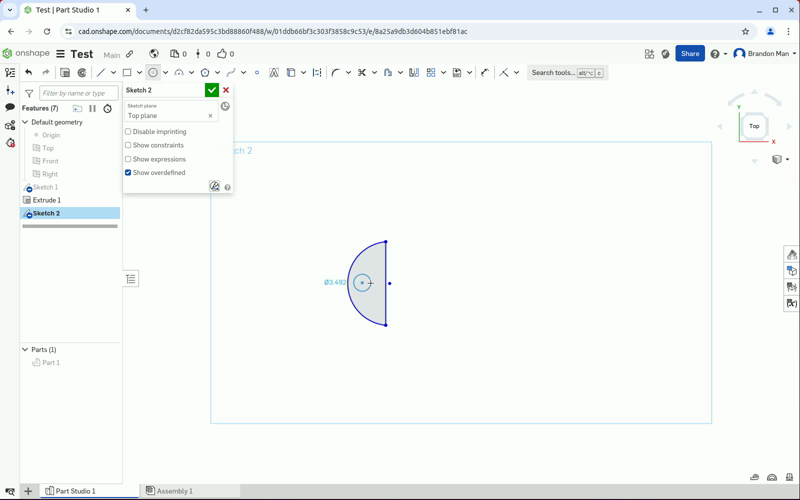
click(370, 282)
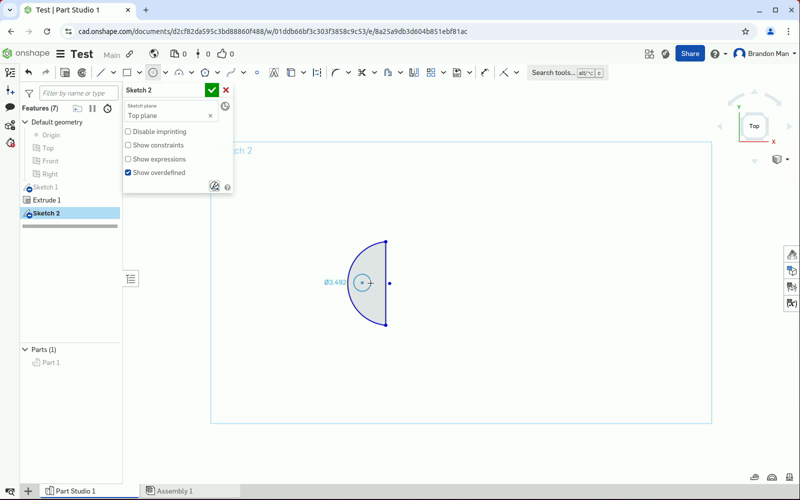
key(esc)
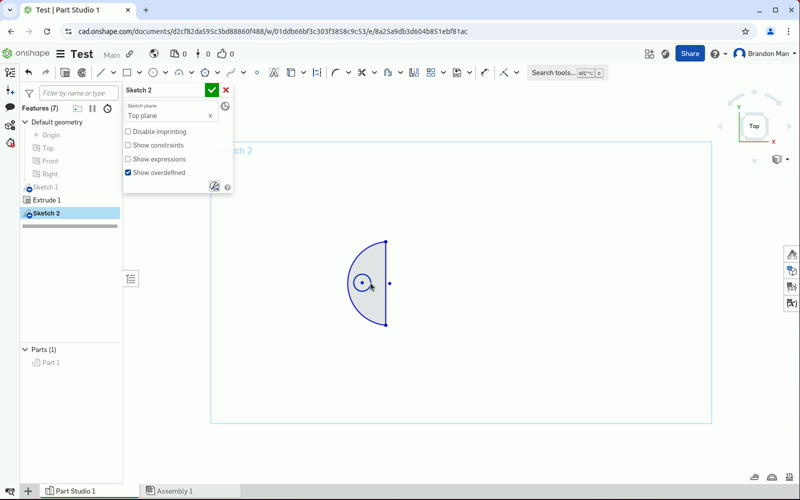
mouse_move(355, 293)
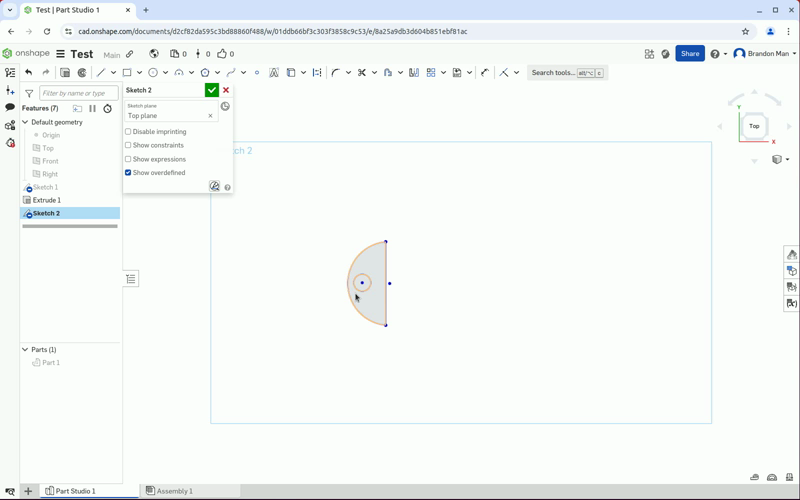
click(355, 293)
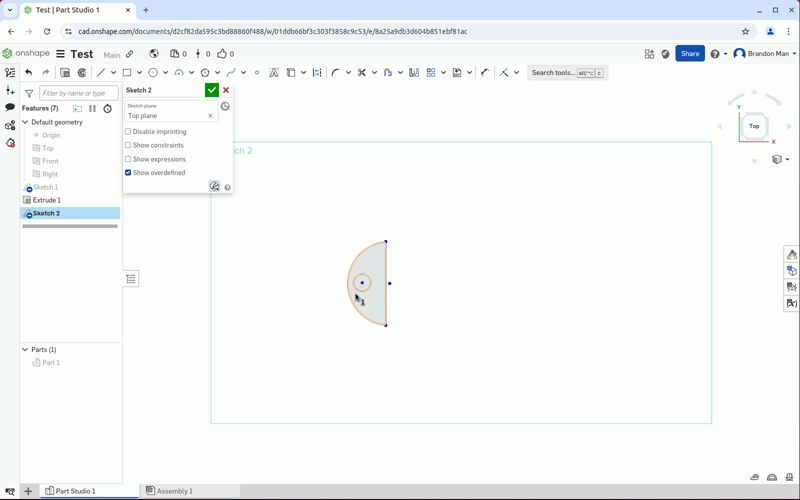
mouse_move(73, 352)
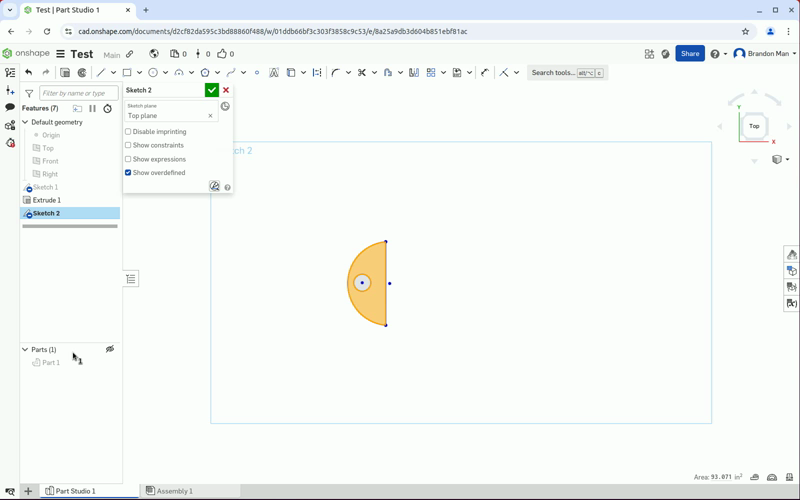
key(shift+y)
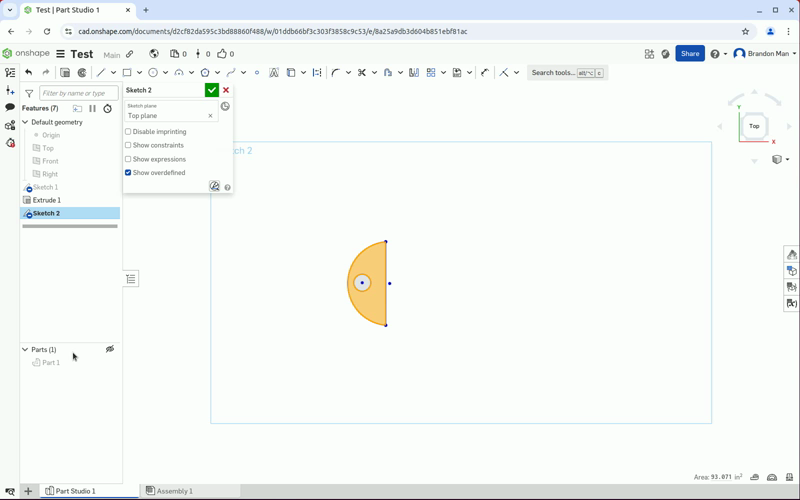
key(shift+e)
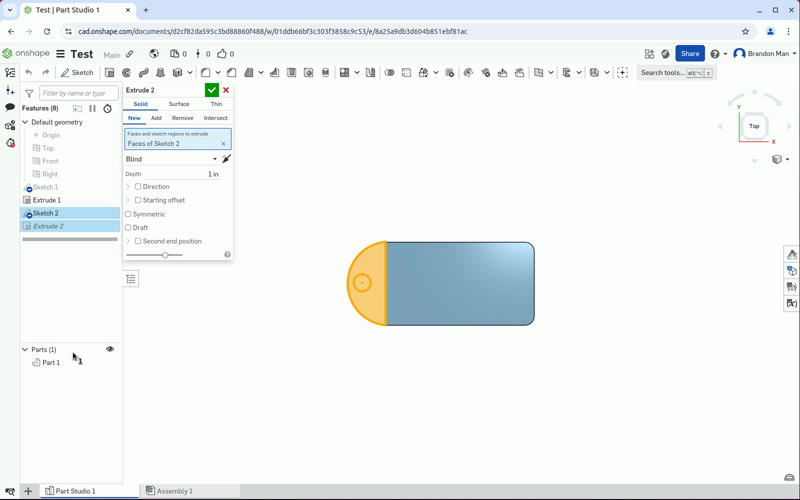
mouse_move(143, 106)
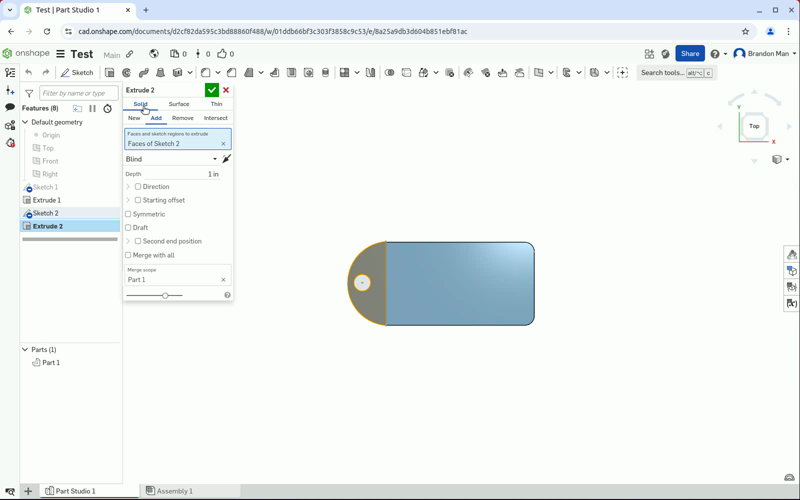
click(143, 106)
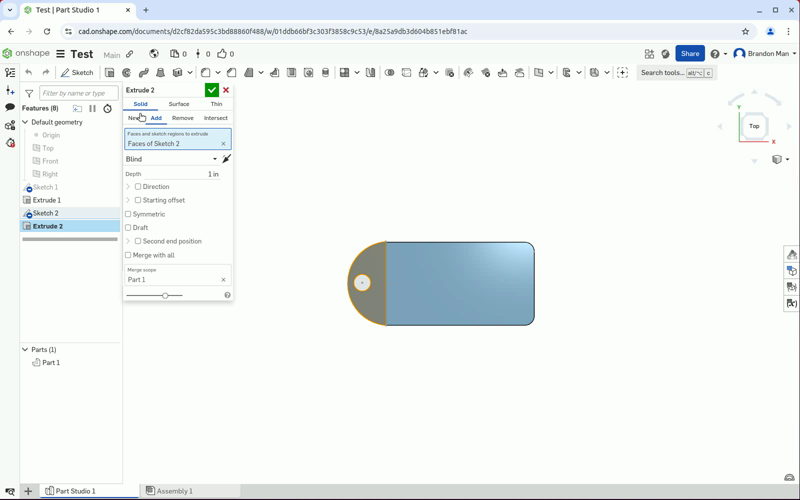
mouse_move(137, 120)
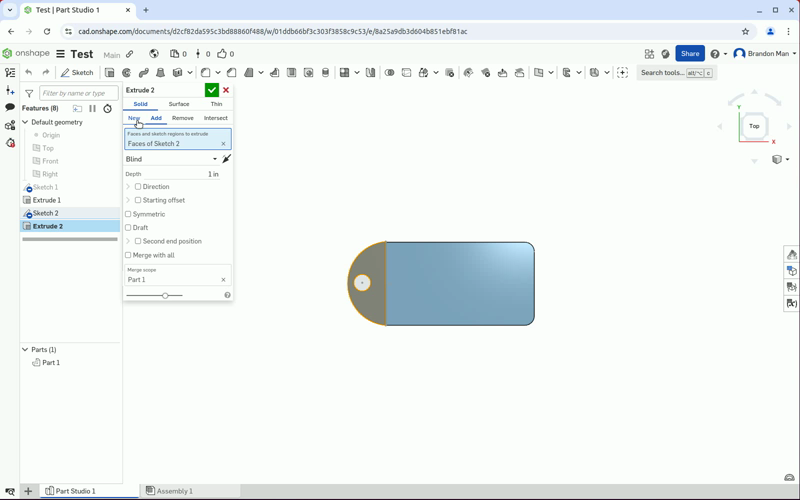
click(137, 120)
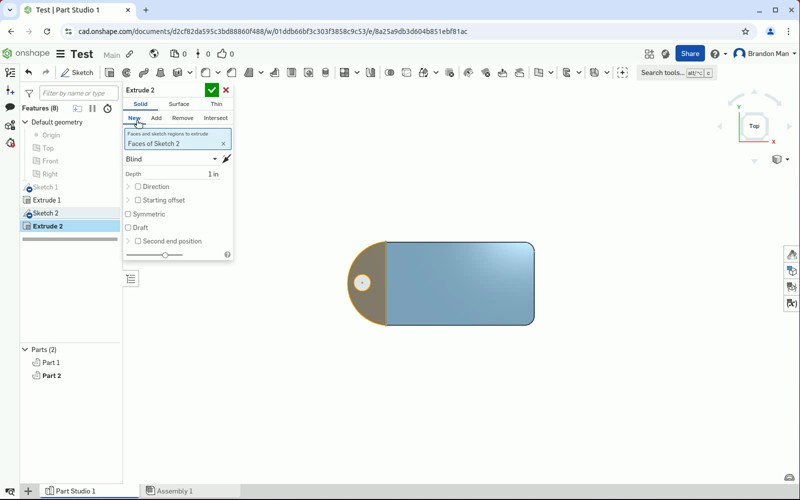
key(tab, 4)
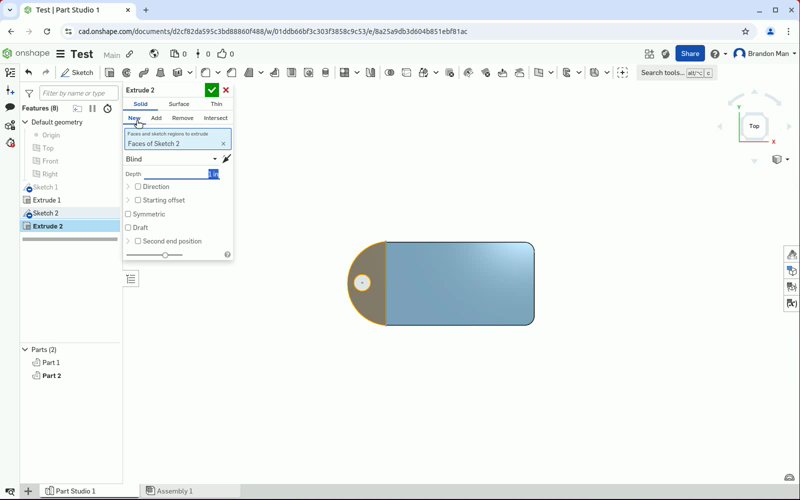
text(1.204)
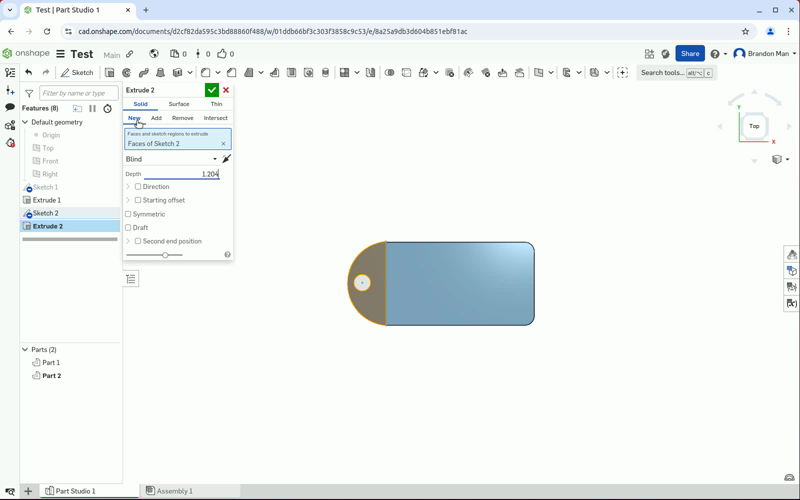
key(enter)
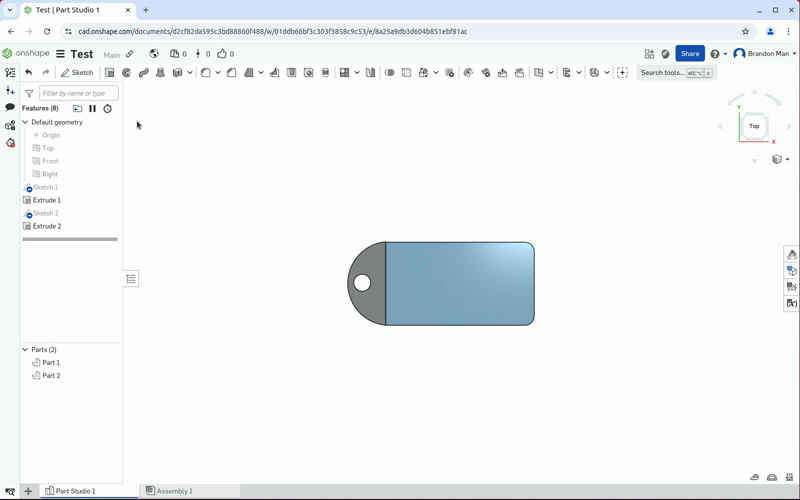
key(shift+h)
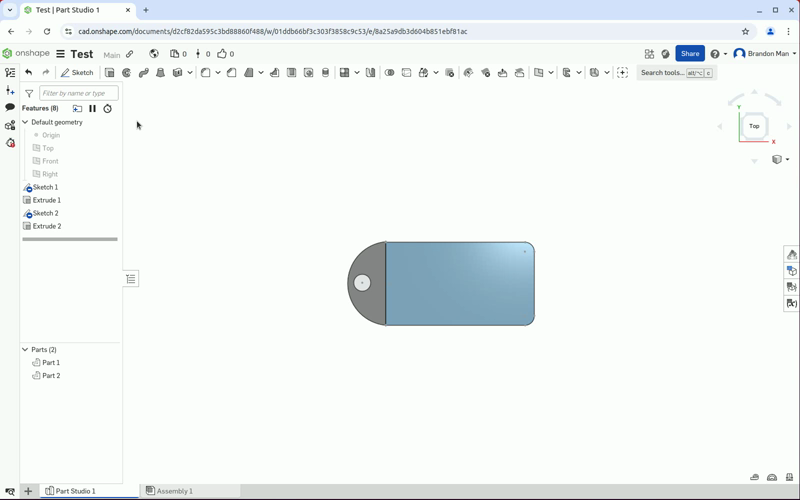
key(shift+h)
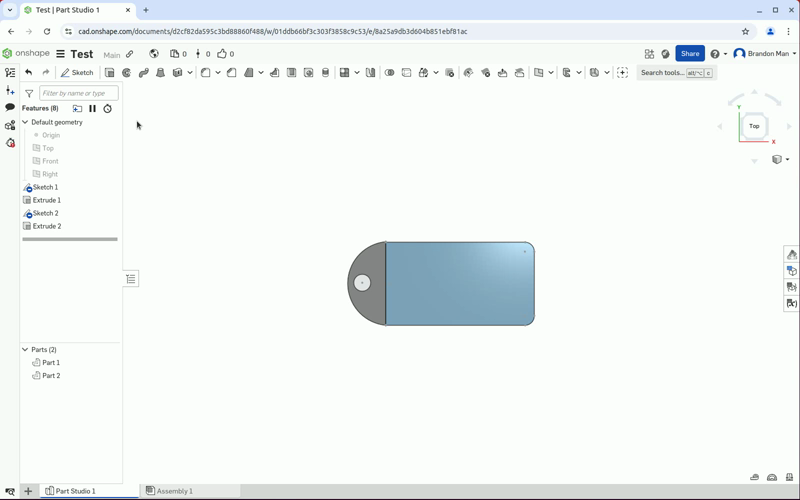
key(shift+7)
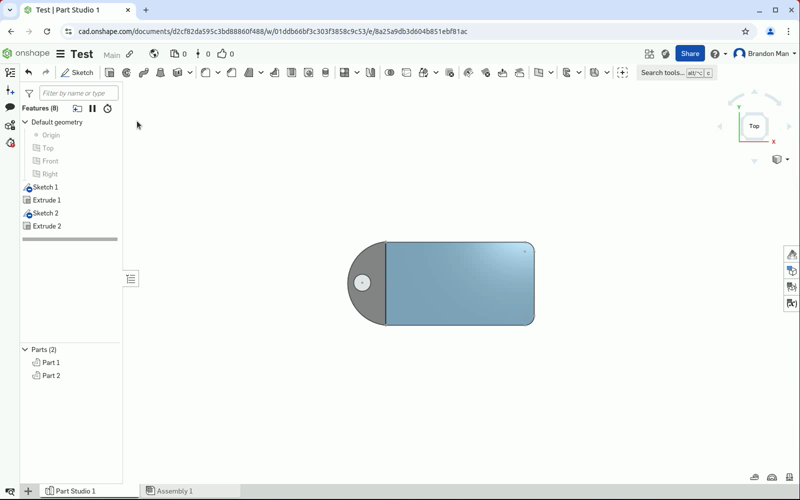
key(up, 3)
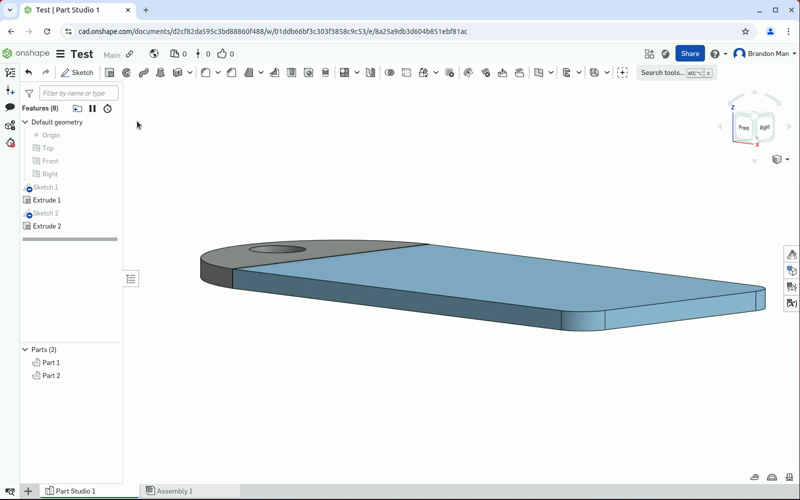
key(left, 3)
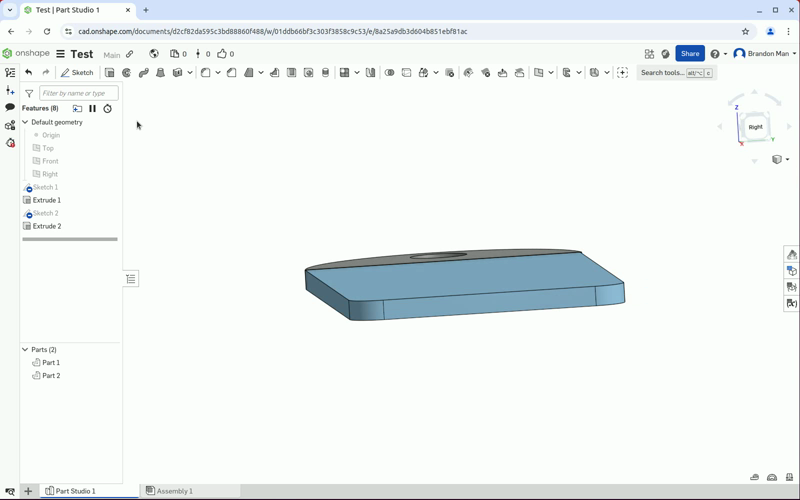
key(right, 3)
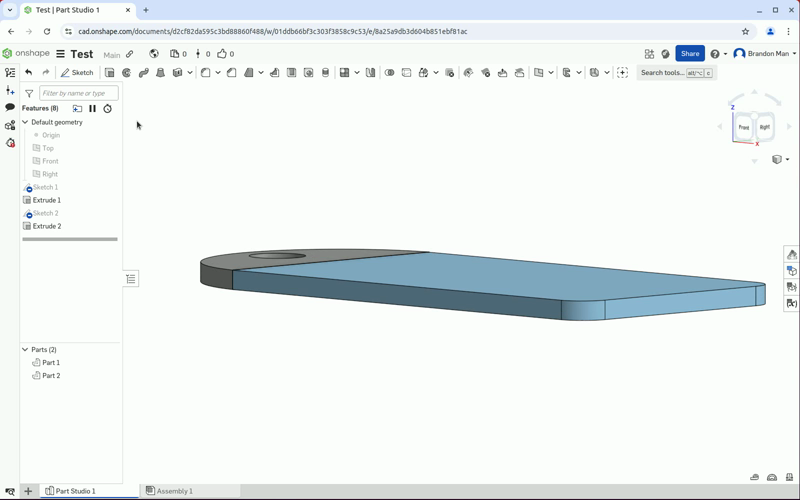
key(down, 3)
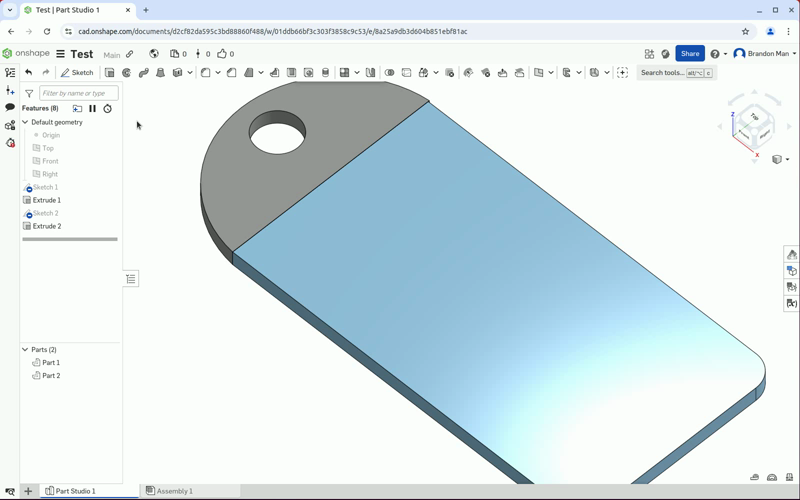
mouse_move(73, 189)
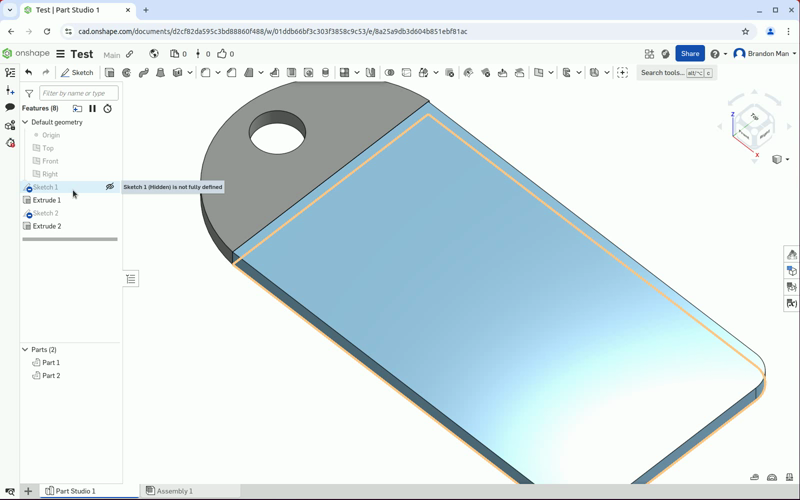
click(73, 189)